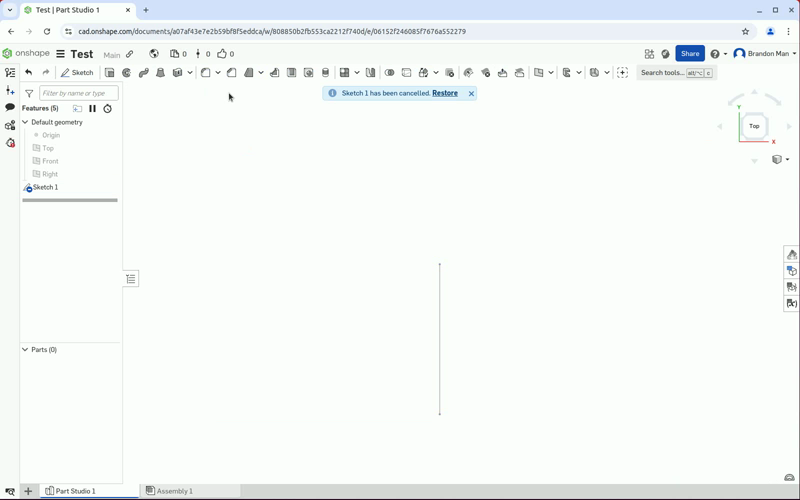
key(shift+h)
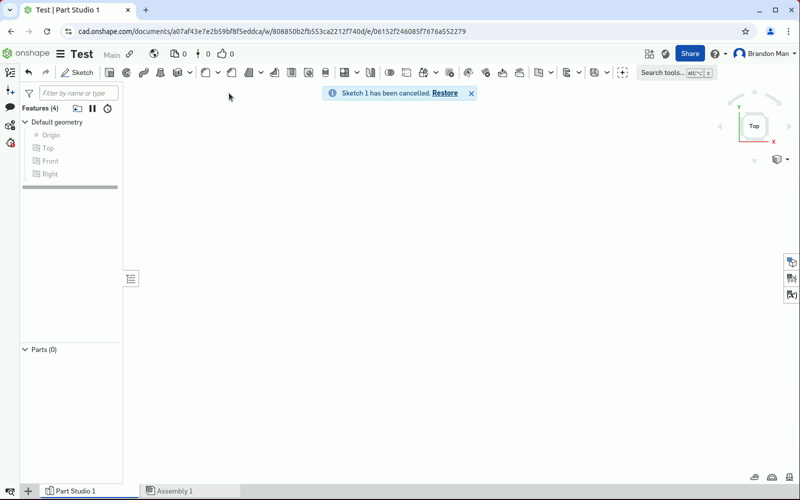
mouse_move(73, 352)
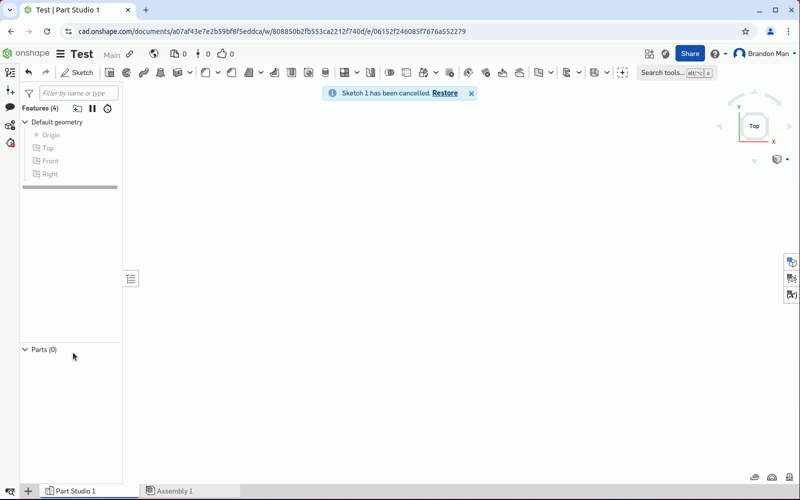
key(y)
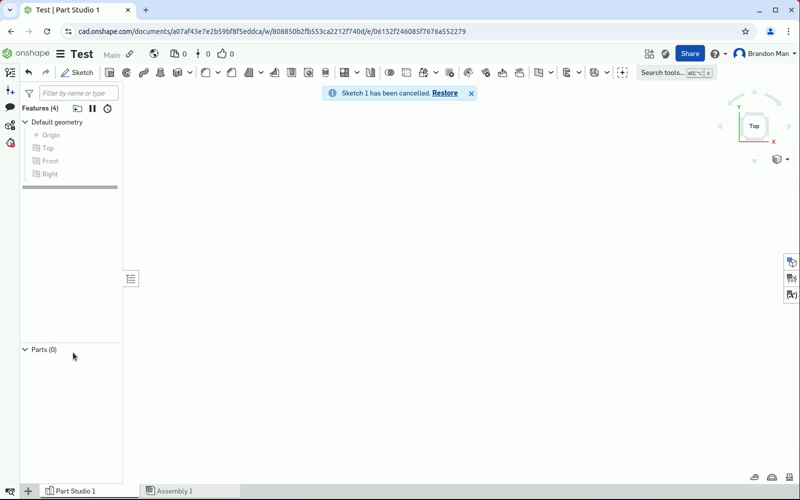
key(shift+p)
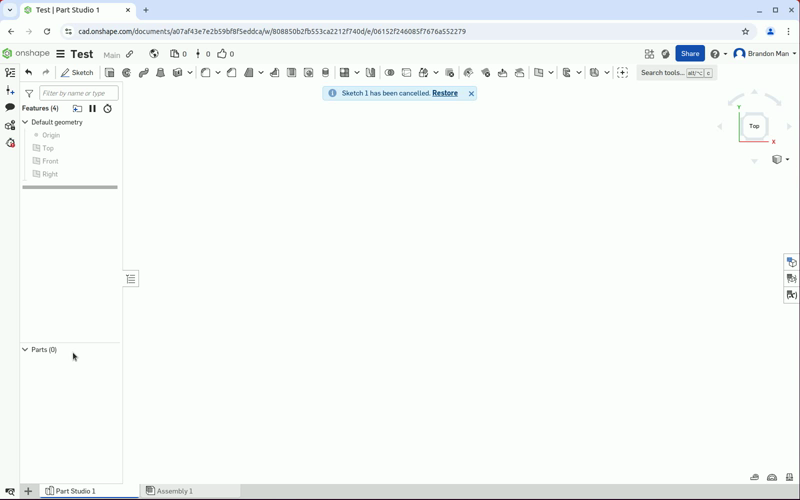
key(space)
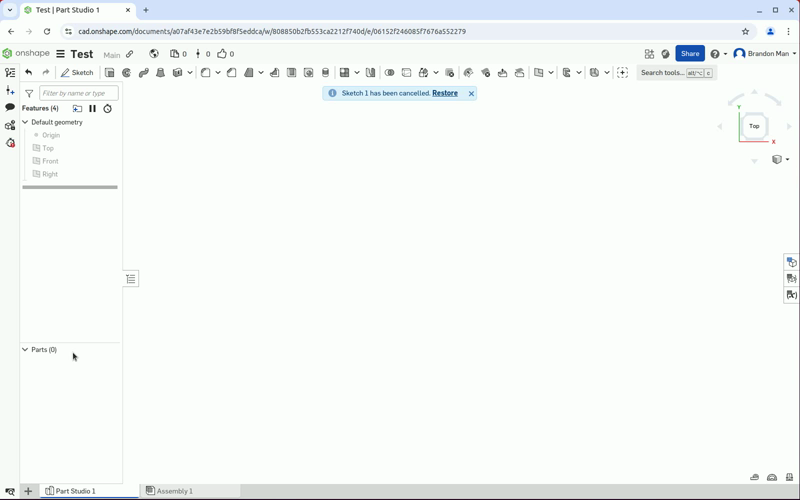
key_down(shift)
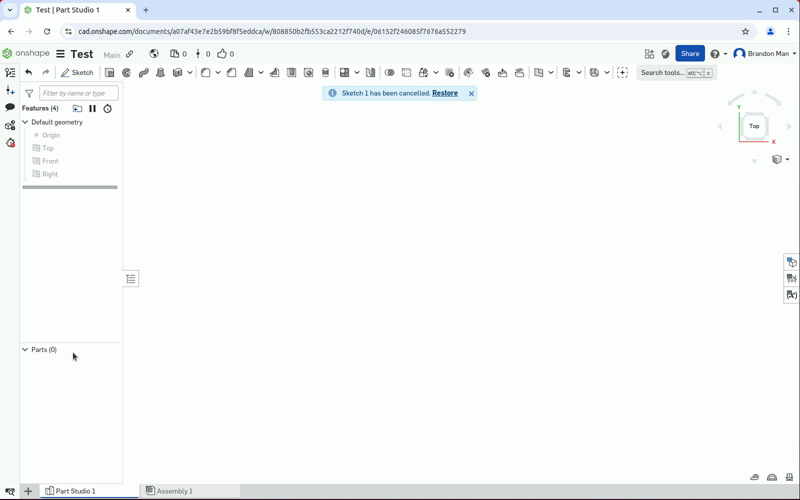
key(up)
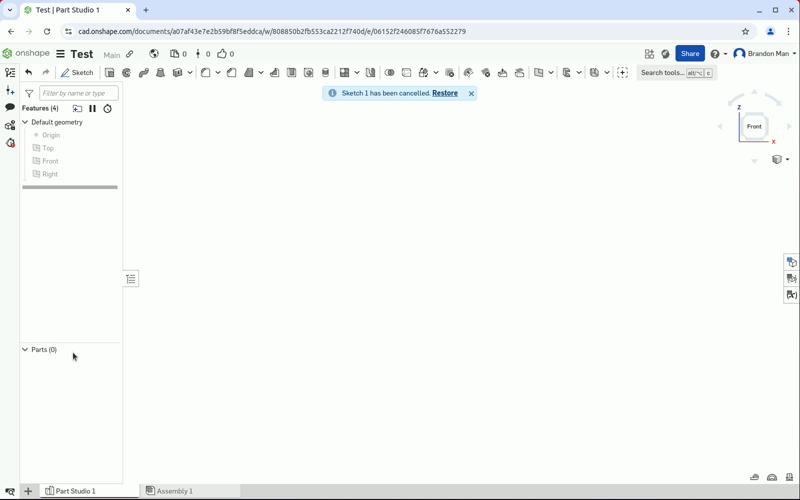
key_up(shift)
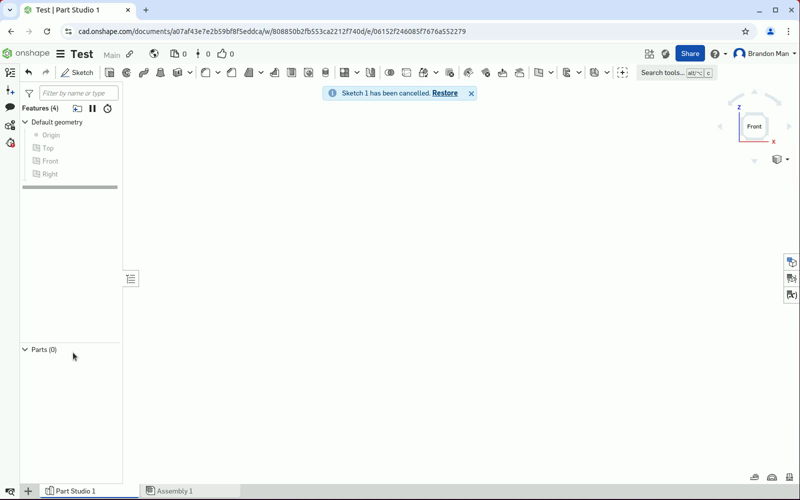
mouse_move(73, 352)
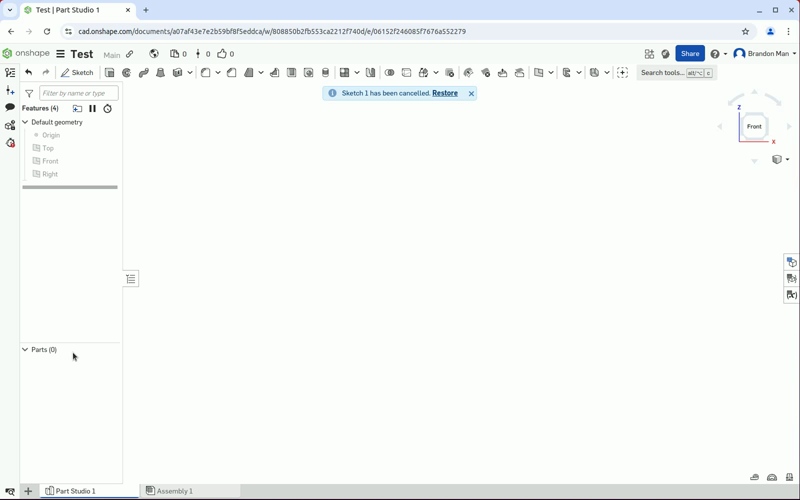
key(shift+y)
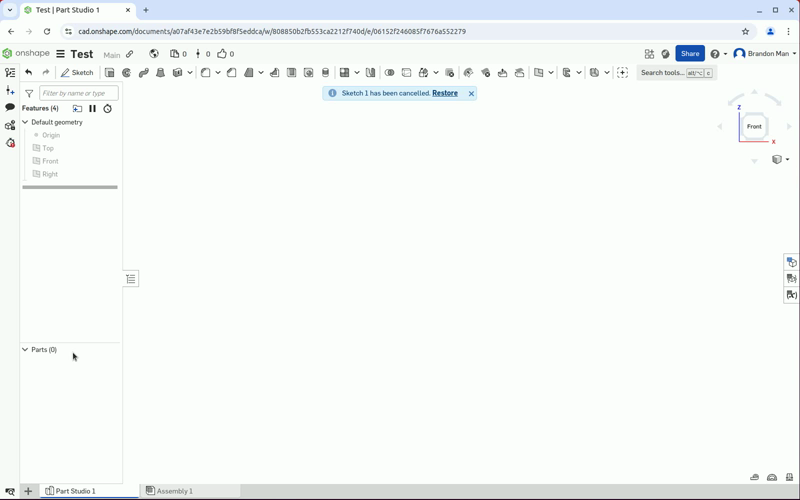
key(shift+s)
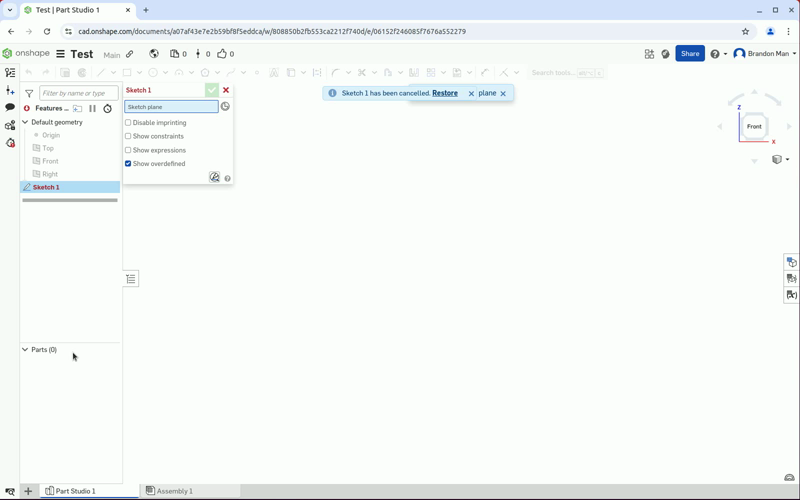
mouse_move(73, 163)
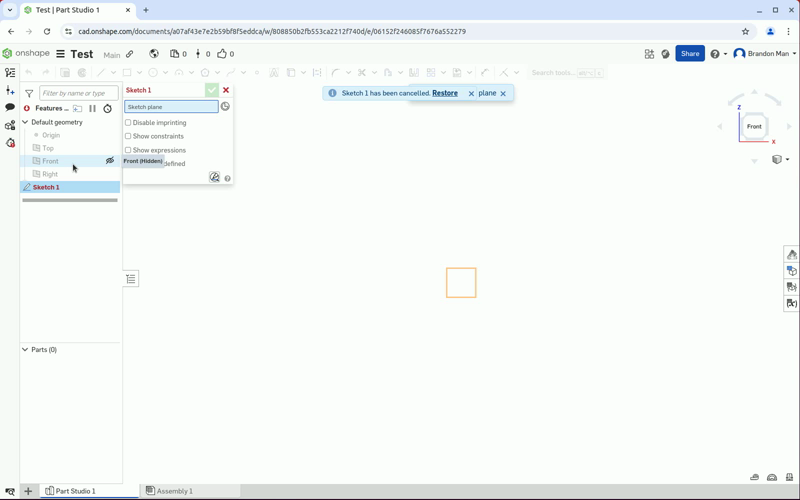
click(73, 163)
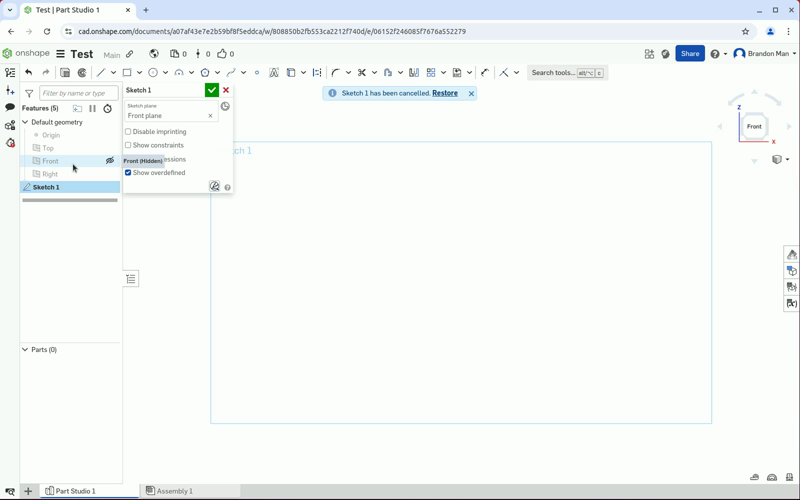
mouse_move(73, 352)
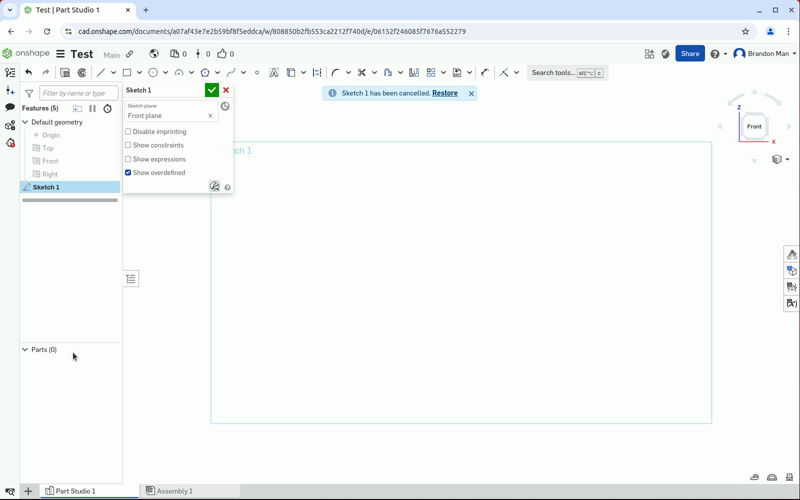
key(y)
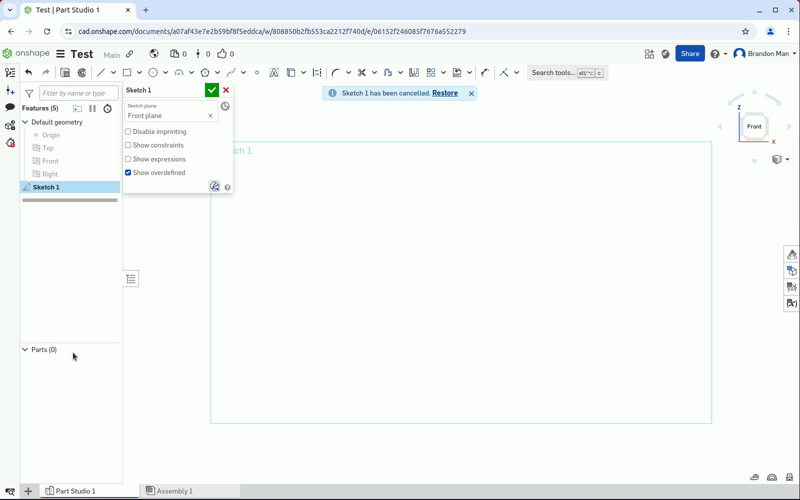
key(l)
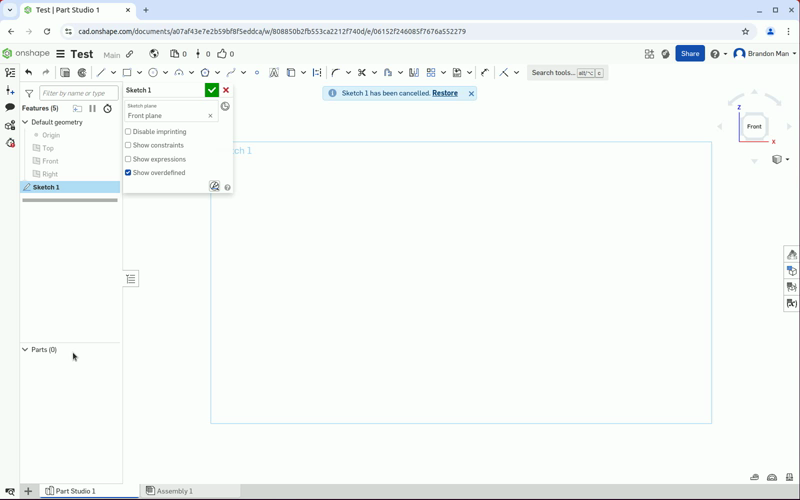
key_down(shift)
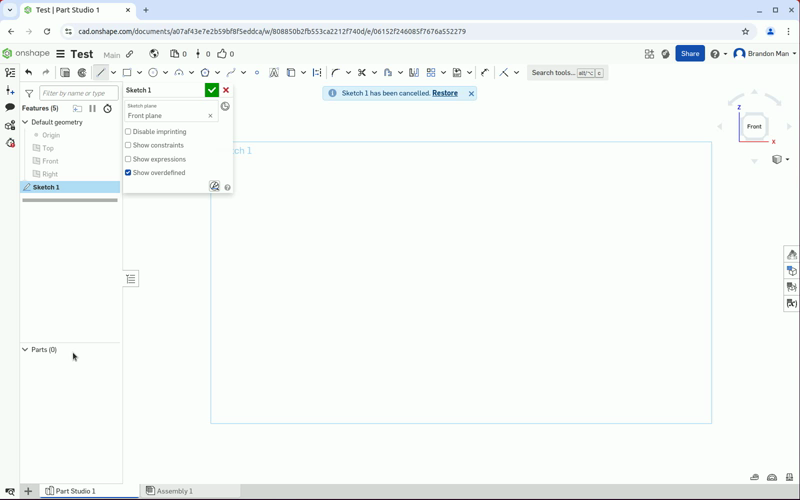
mouse_move(363, 282)
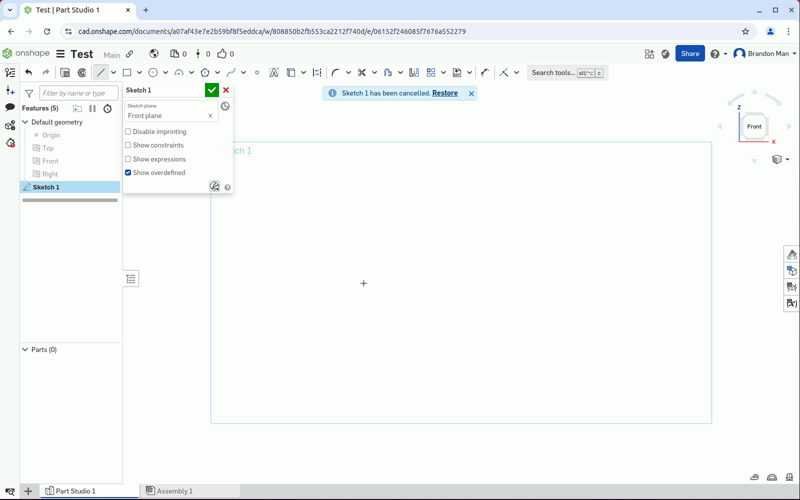
click(363, 282)
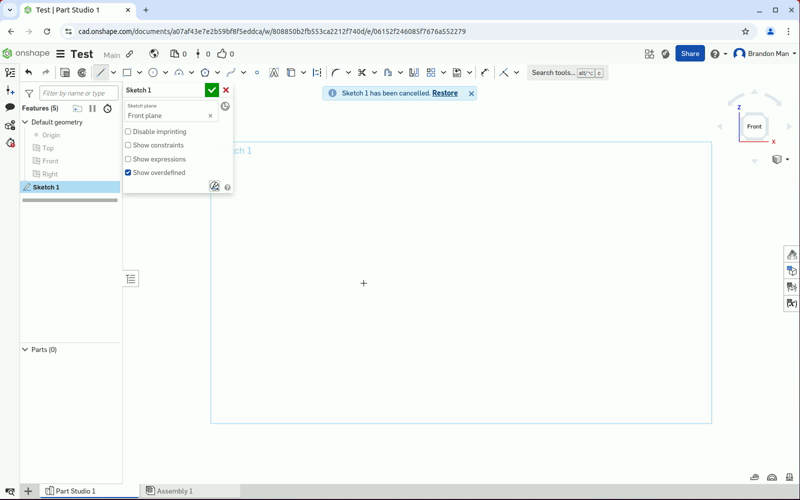
key_up(shift)
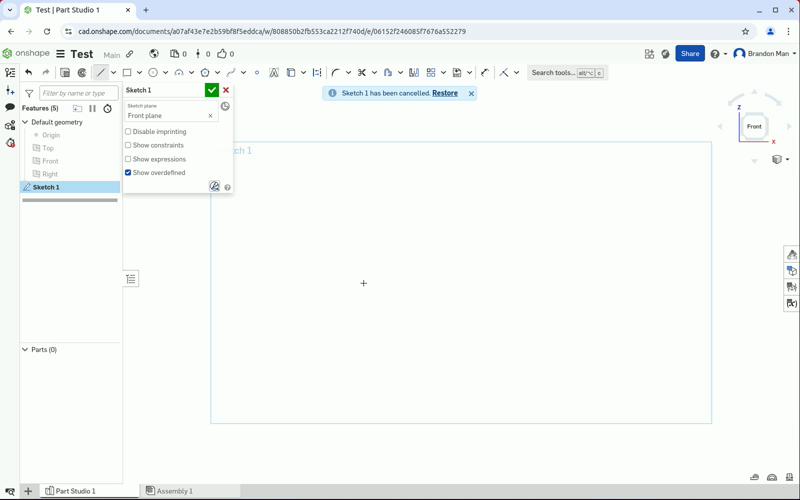
key_down(shift)
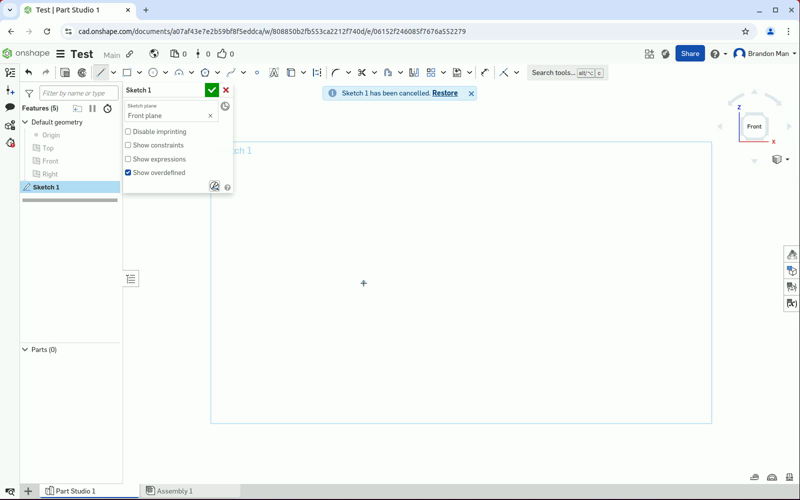
mouse_move(457, 282)
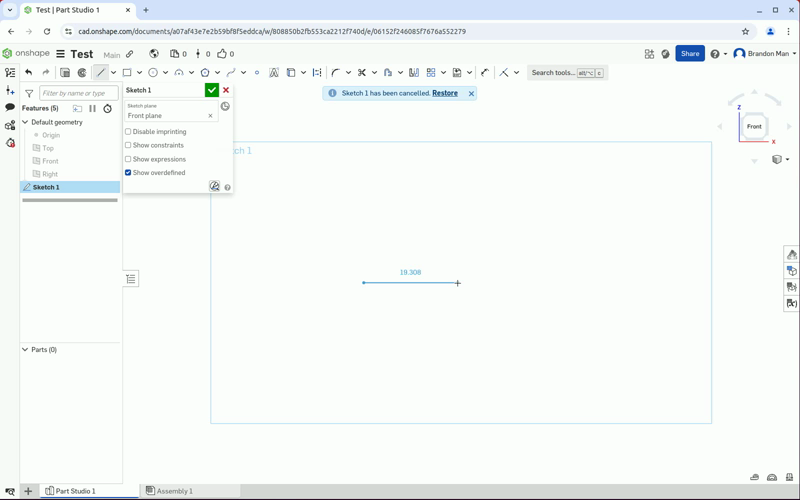
click(457, 282)
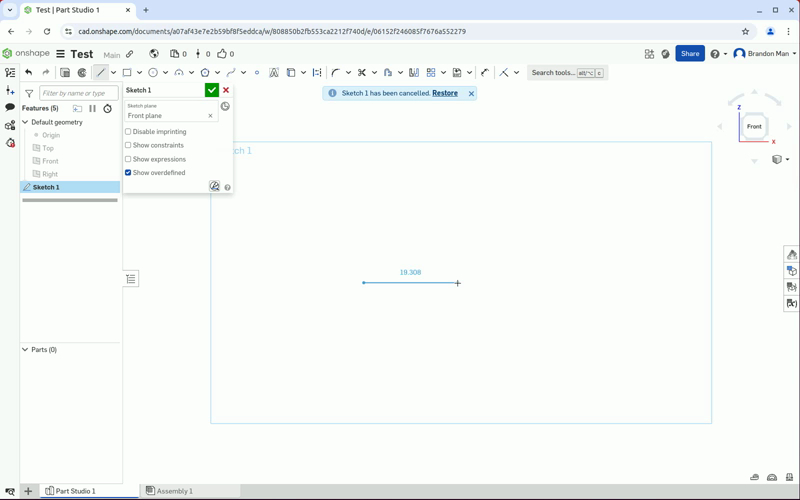
key_up(shift)
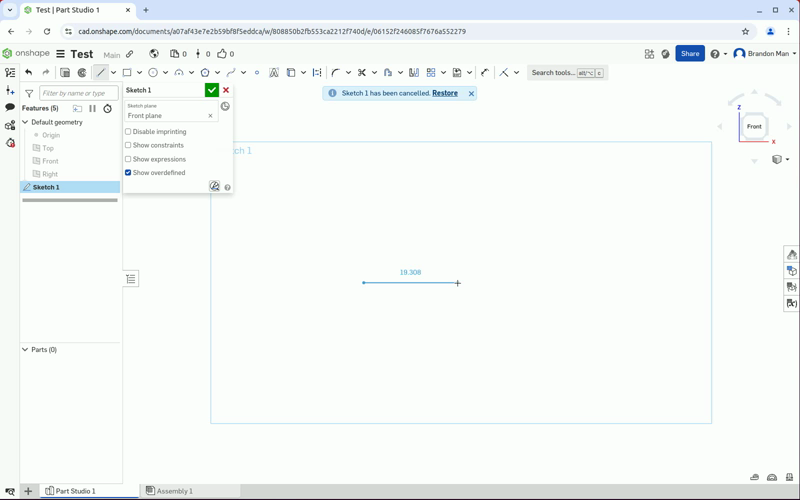
key_down(shift)
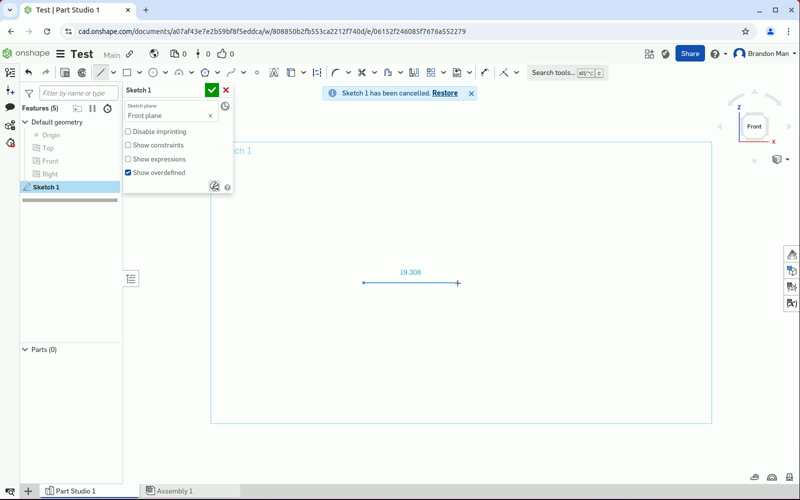
mouse_move(487, 282)
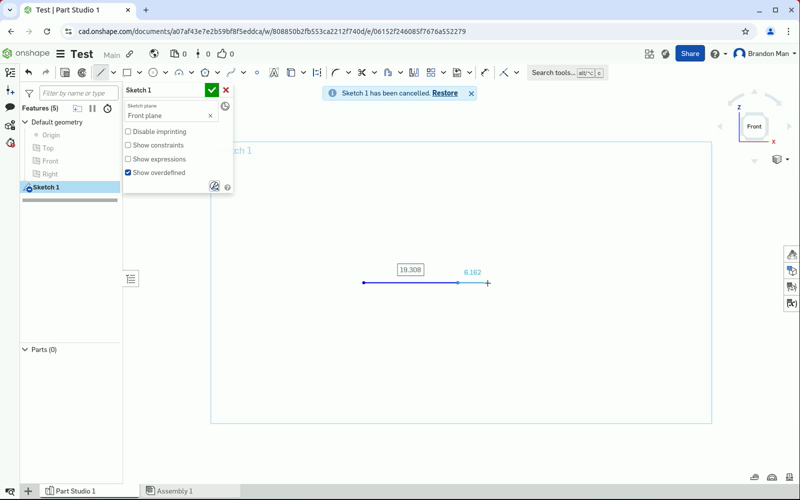
mouse_move(461, 282)
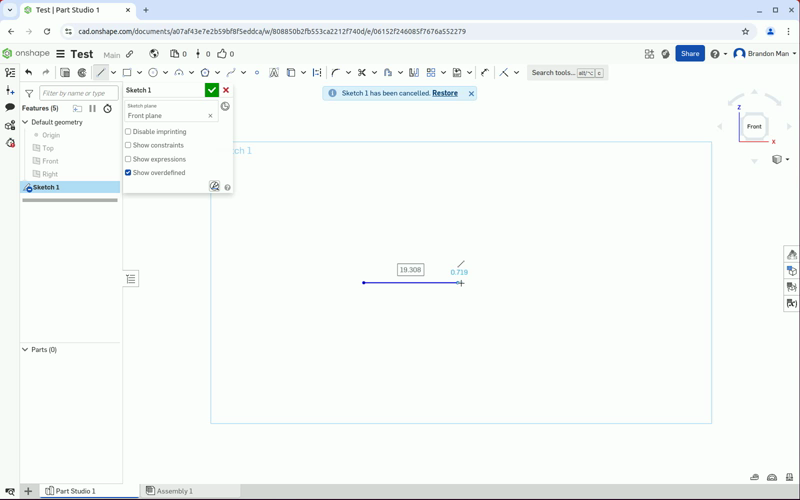
scroll(6)
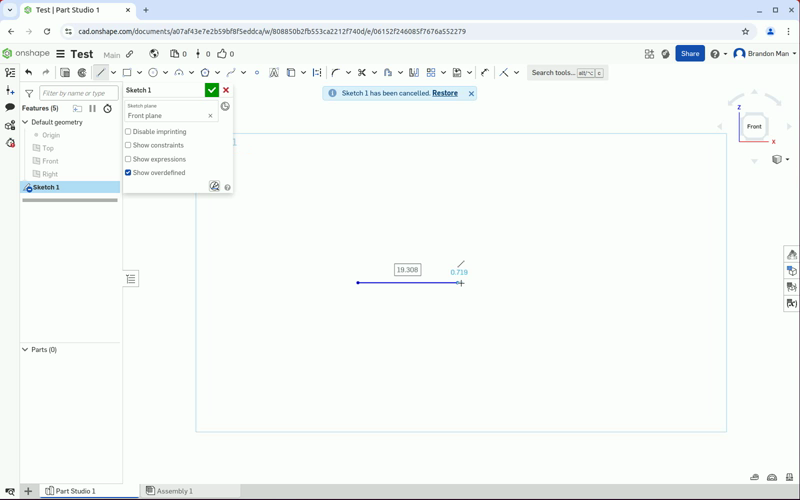
scroll(6)
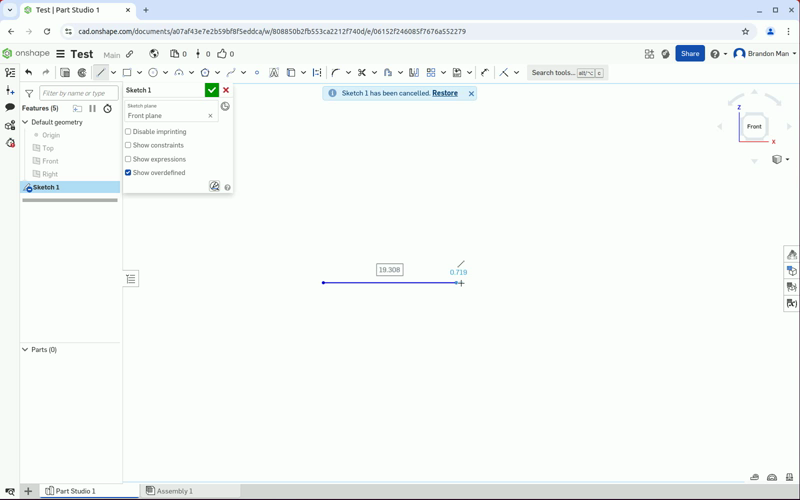
scroll(6)
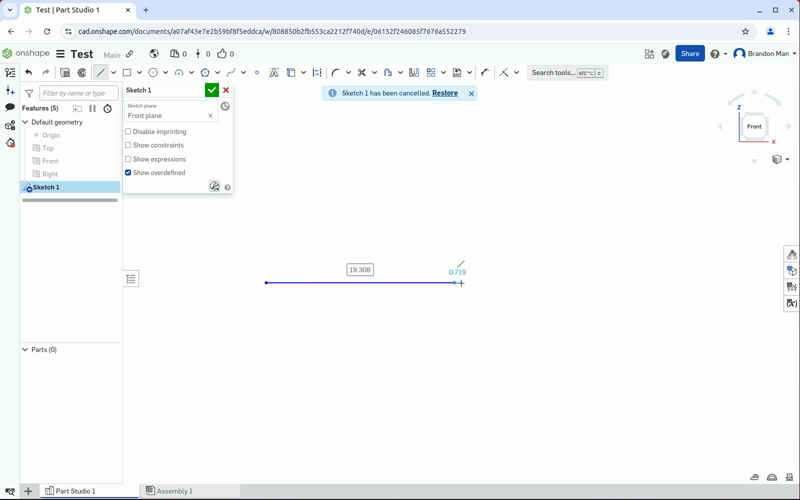
scroll(6)
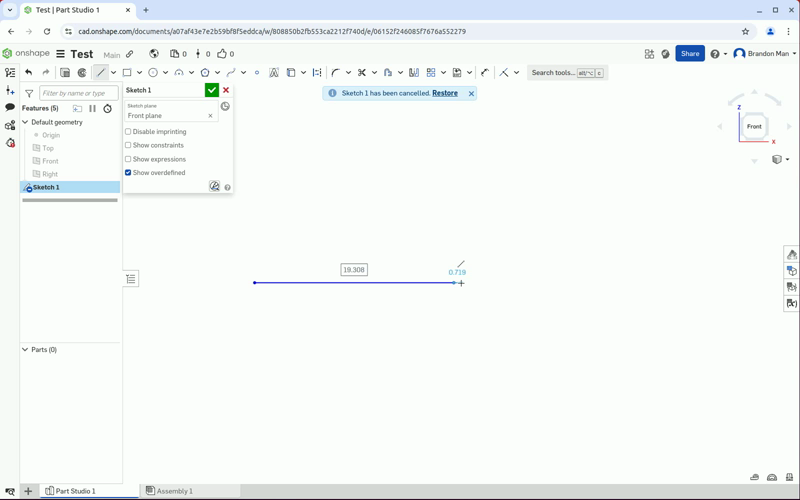
scroll(6)
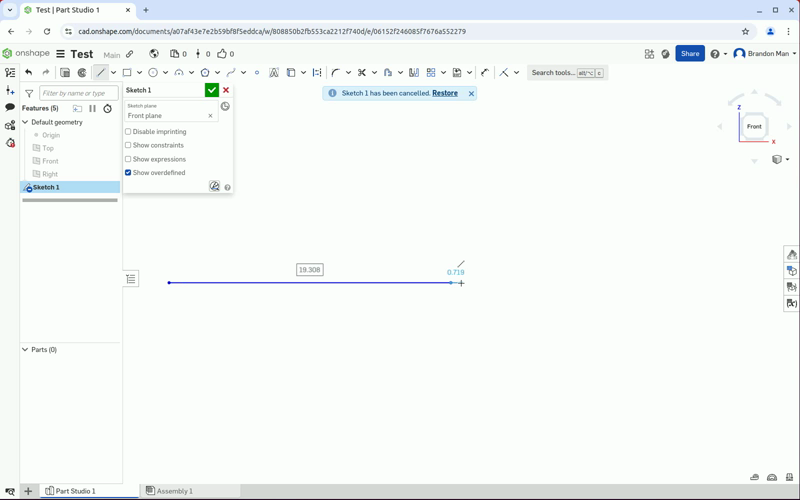
scroll(6)
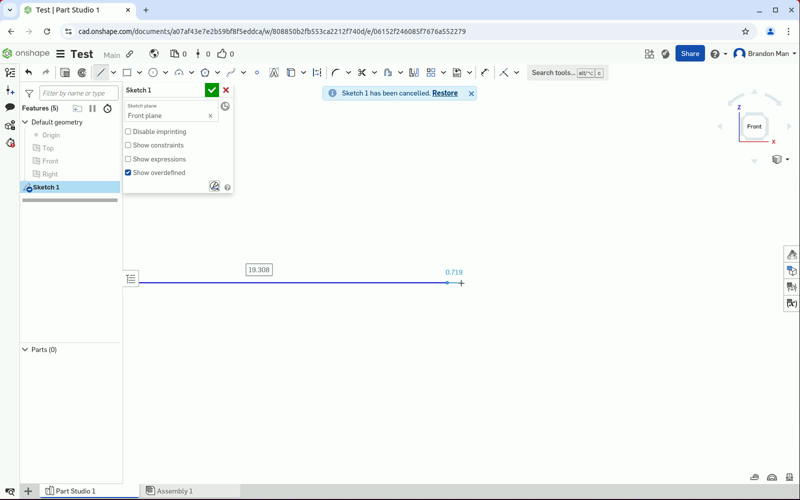
scroll(6)
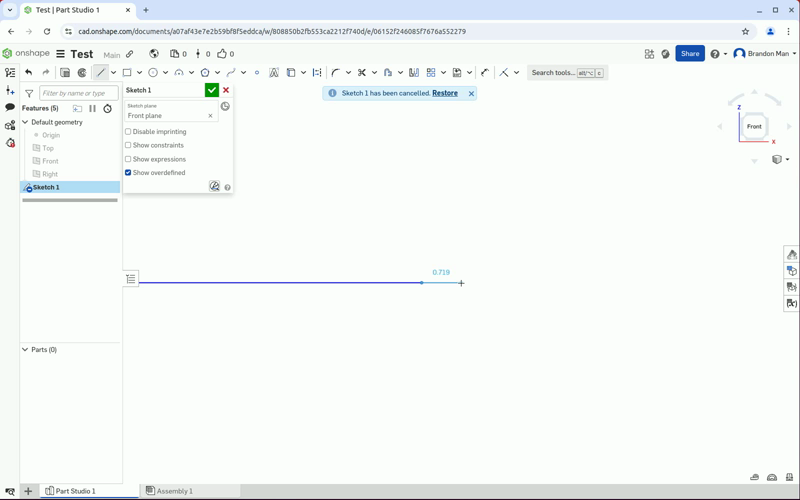
click(461, 282)
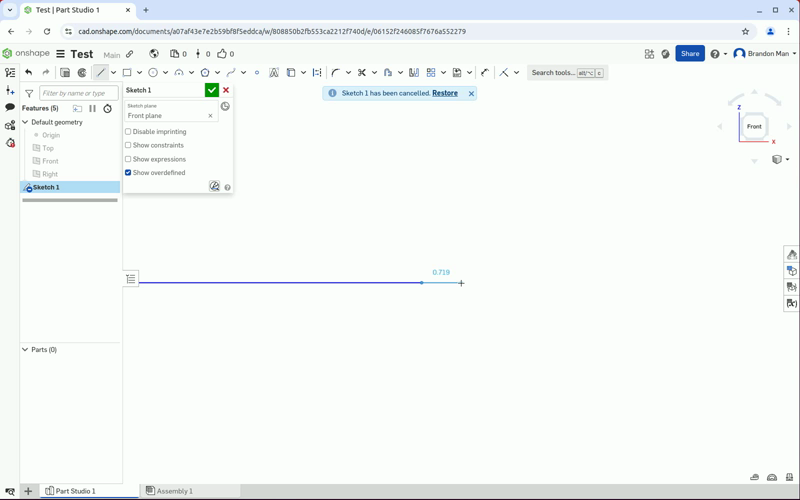
scroll(-6)
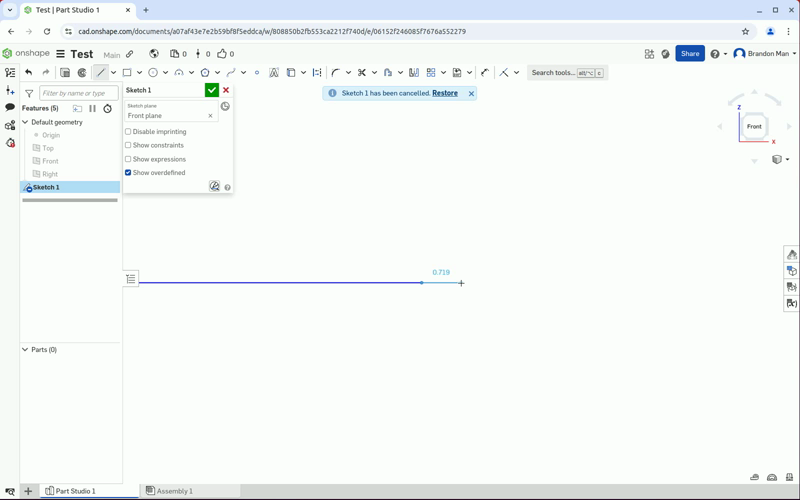
scroll(-6)
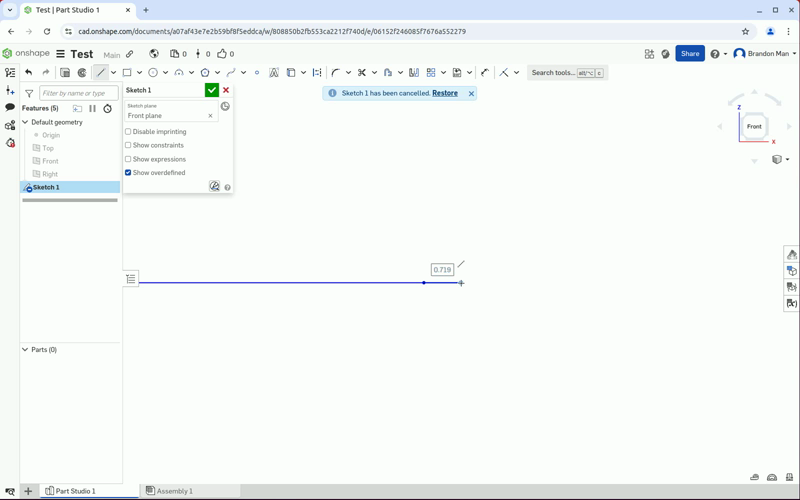
scroll(-6)
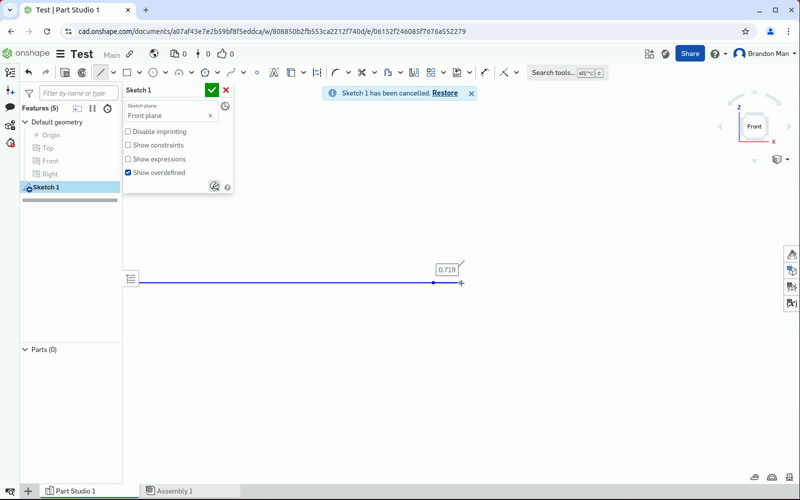
scroll(-6)
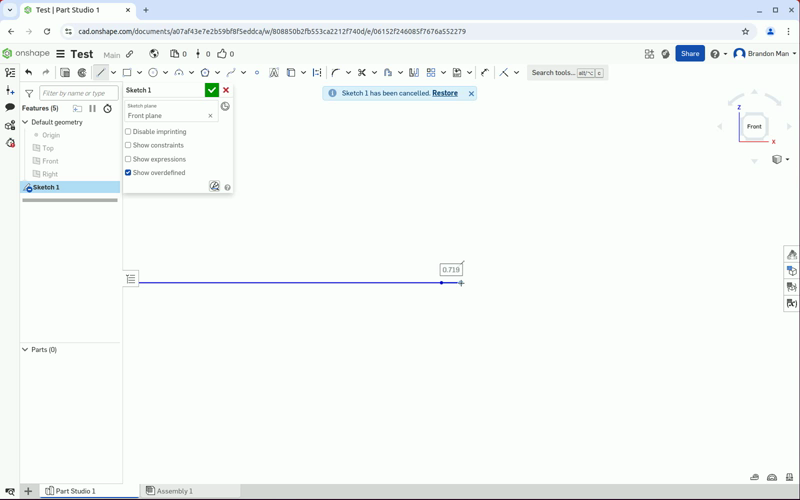
scroll(-6)
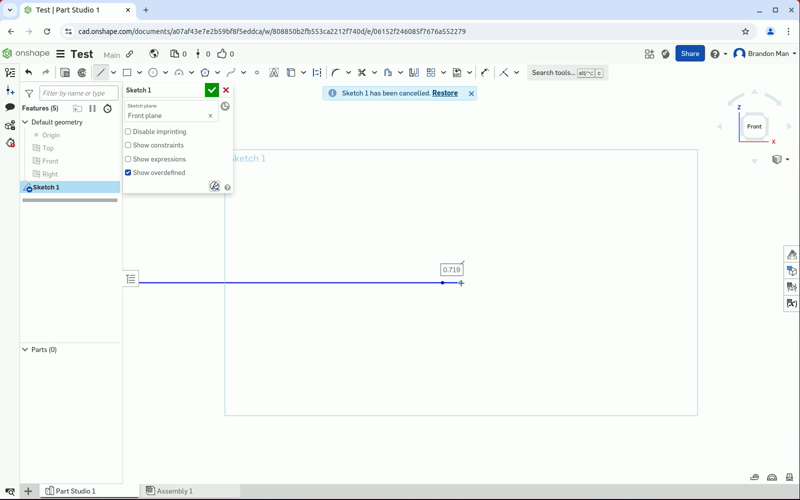
scroll(-6)
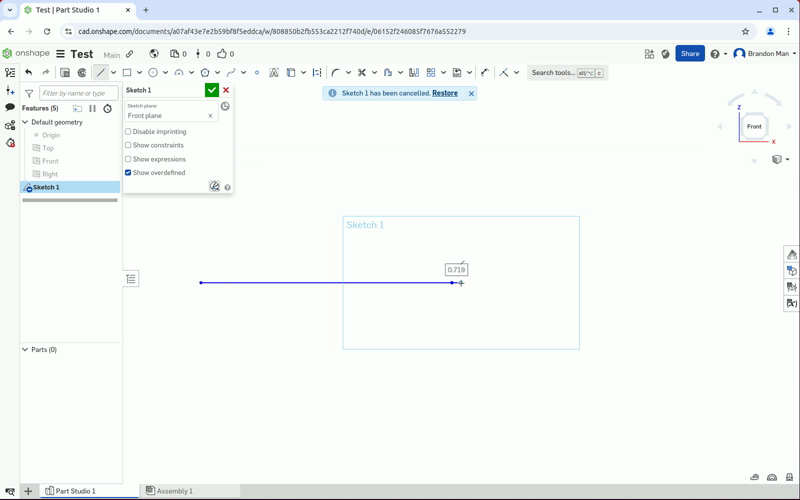
scroll(-6)
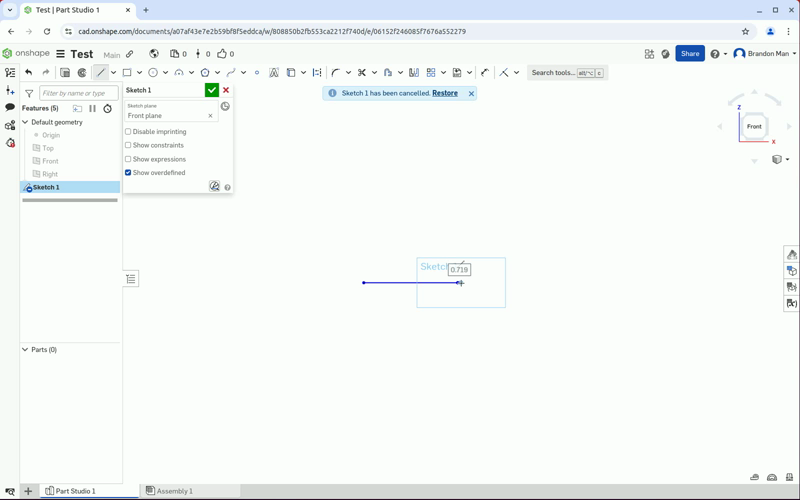
key_up(shift)
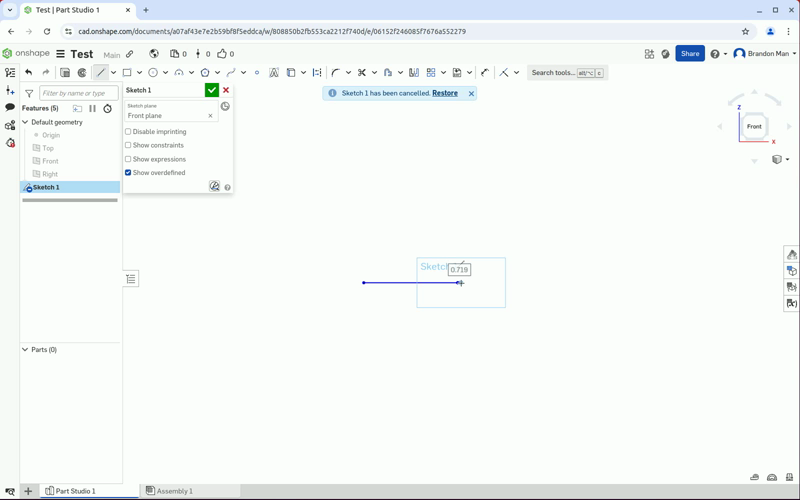
key_down(shift)
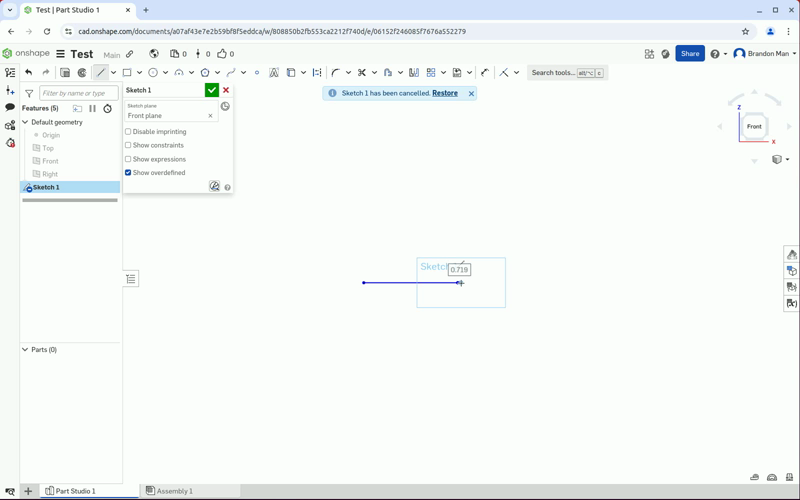
mouse_move(491, 282)
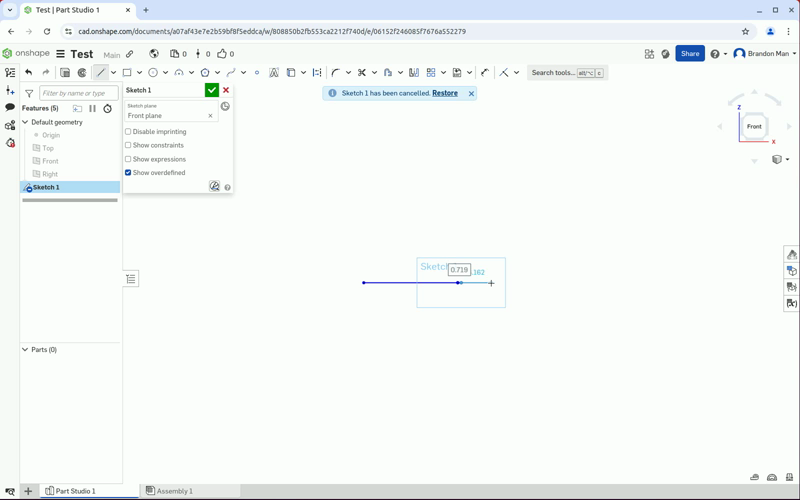
mouse_move(461, 235)
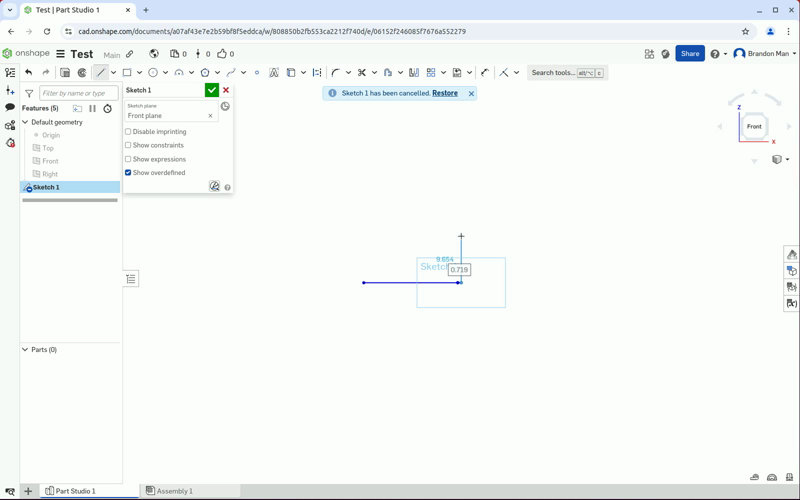
click(461, 235)
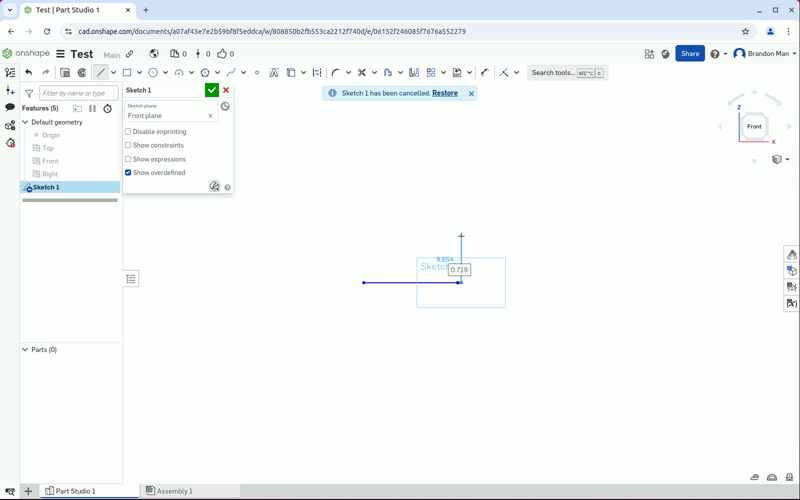
key_up(shift)
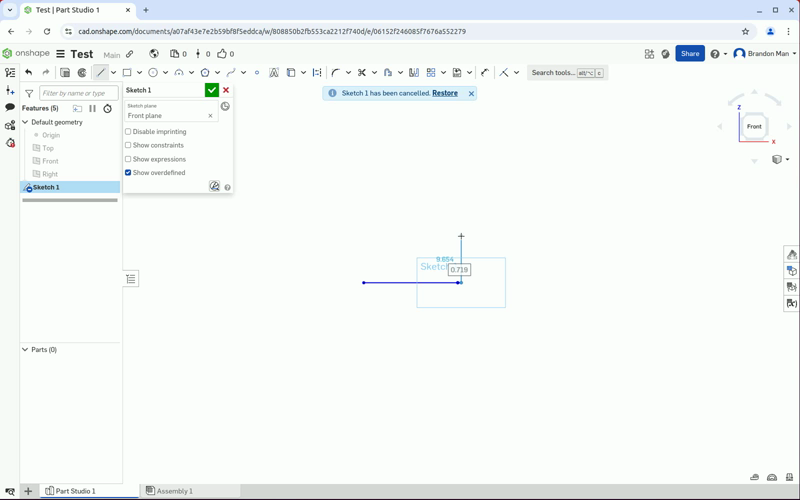
key_down(shift)
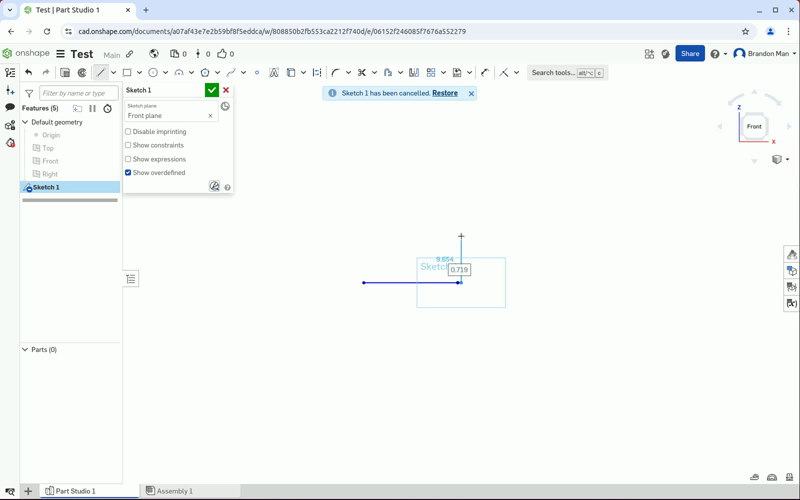
mouse_move(491, 235)
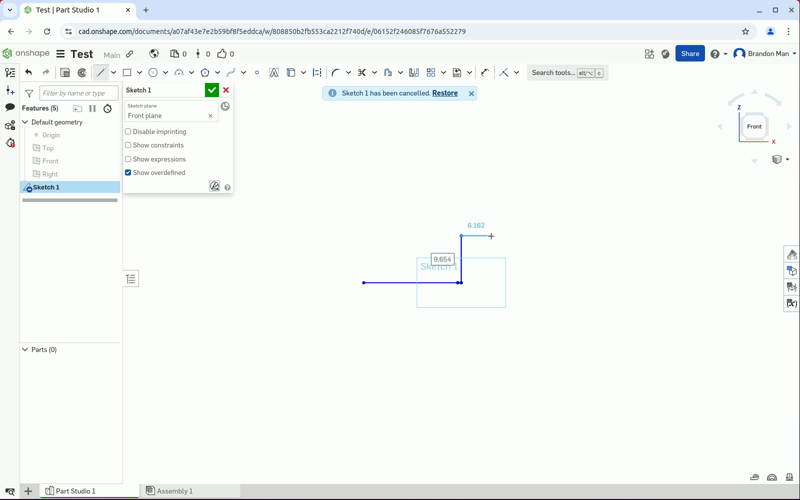
mouse_move(461, 207)
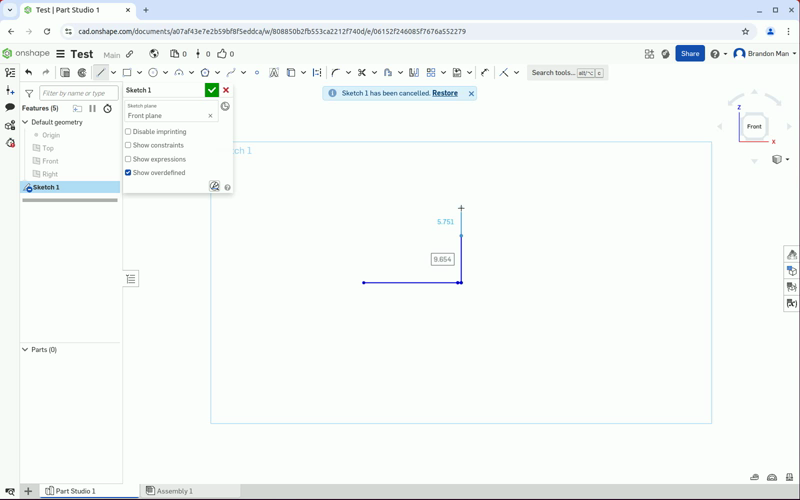
click(461, 207)
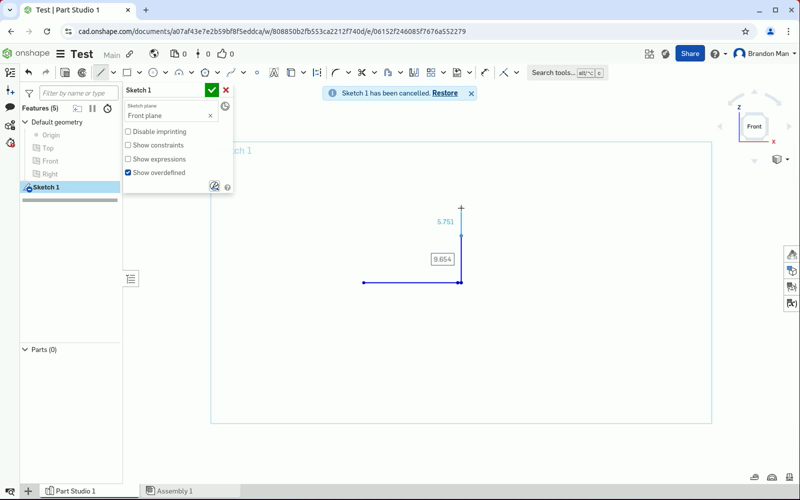
key_up(shift)
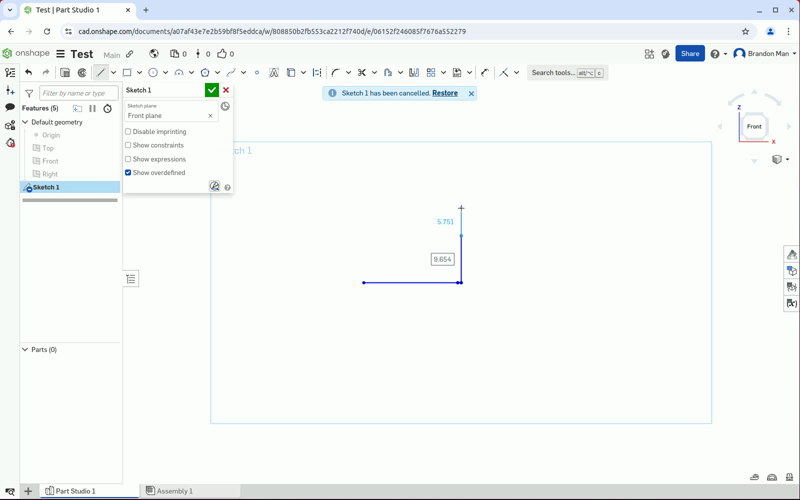
key_down(shift)
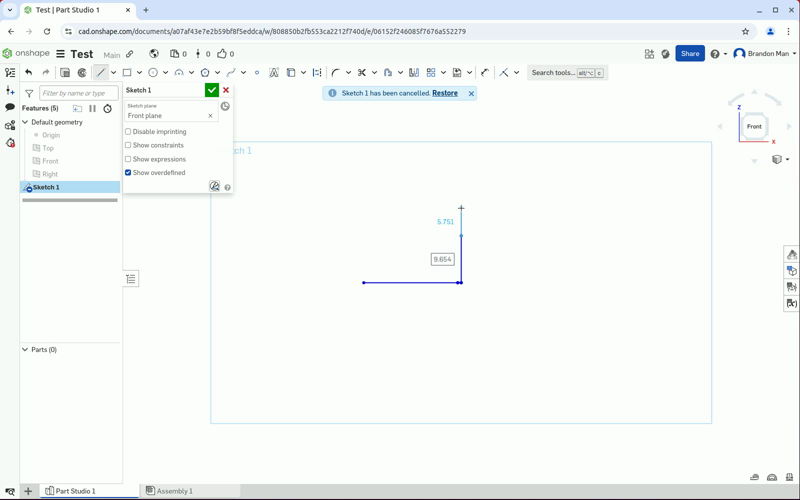
mouse_move(363, 207)
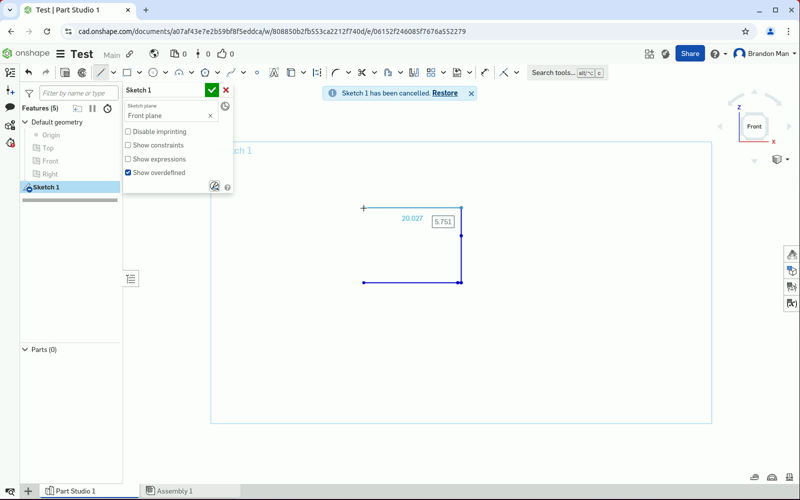
click(363, 207)
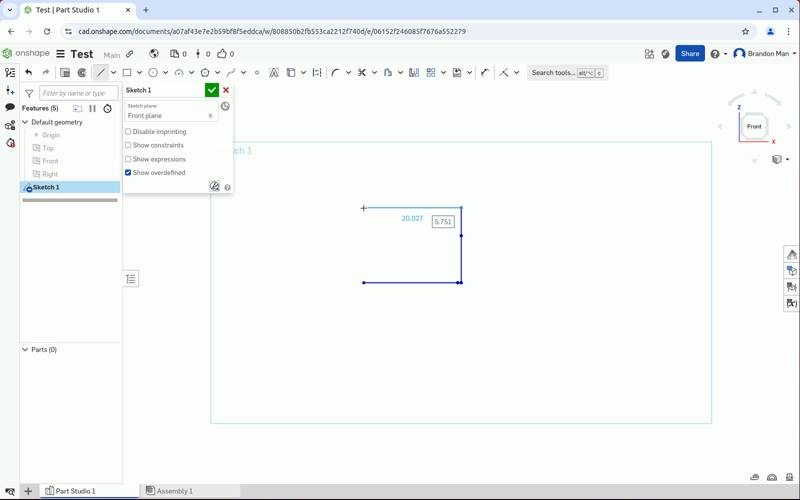
key_up(shift)
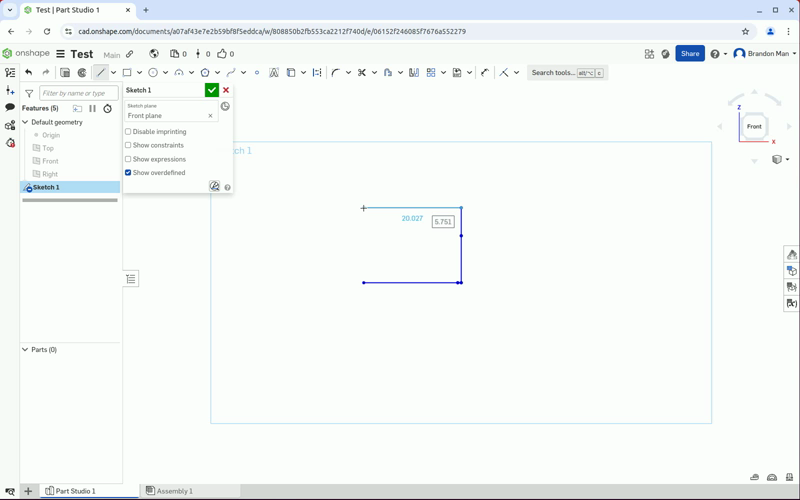
key_down(shift)
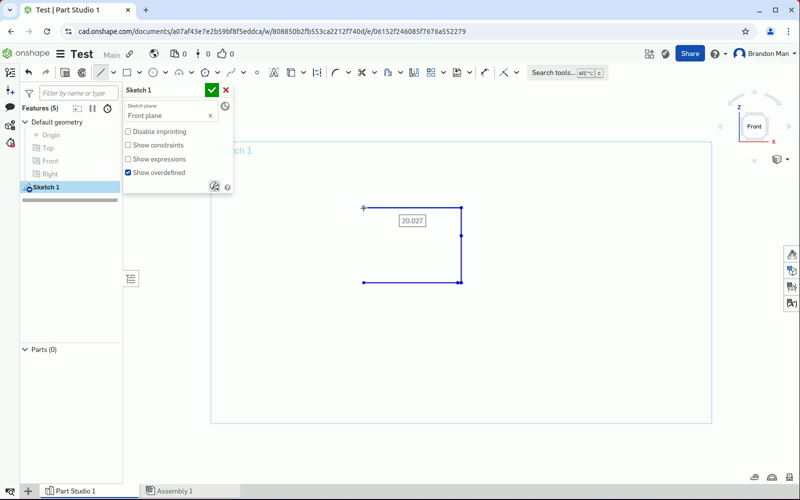
mouse_move(363, 282)
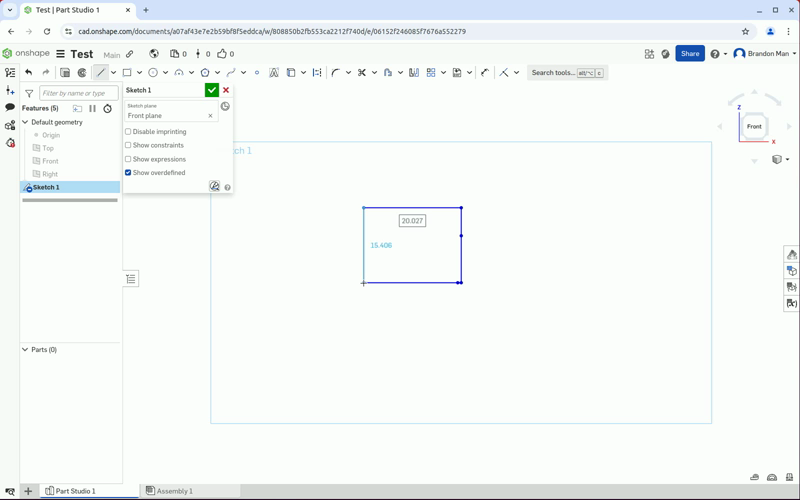
key_up(shift)
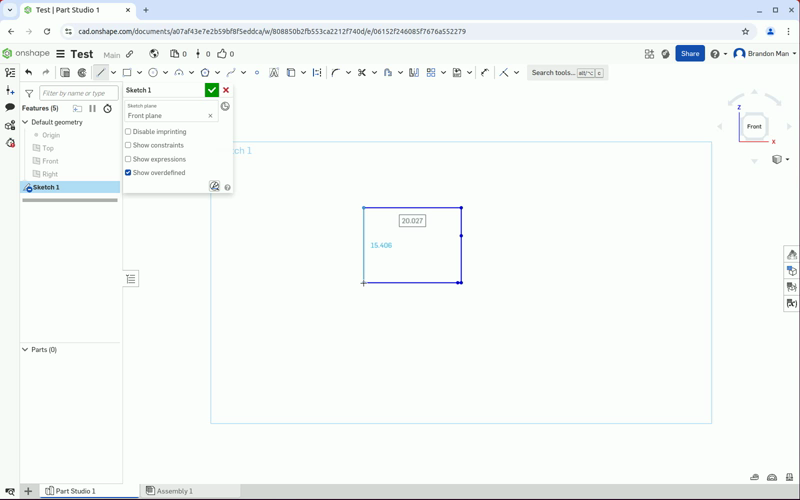
click(363, 282)
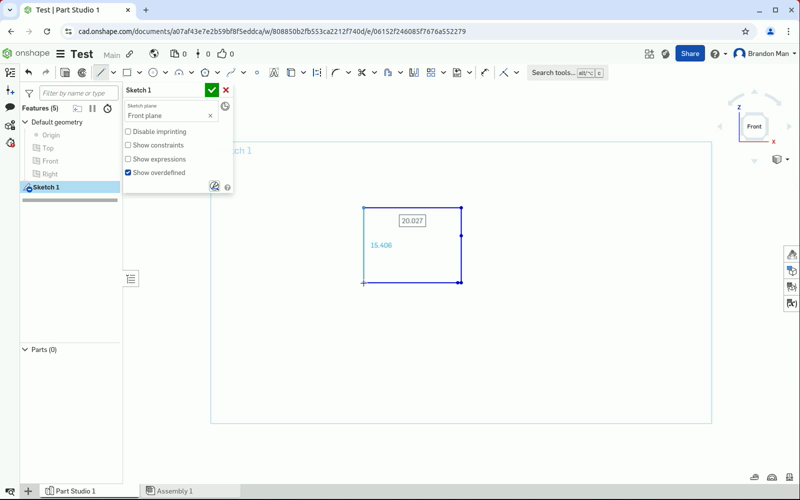
key(esc)
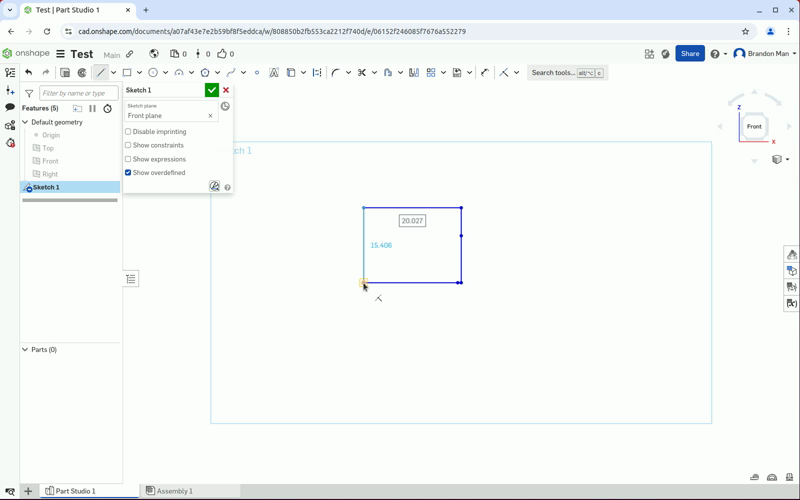
mouse_move(424, 272)
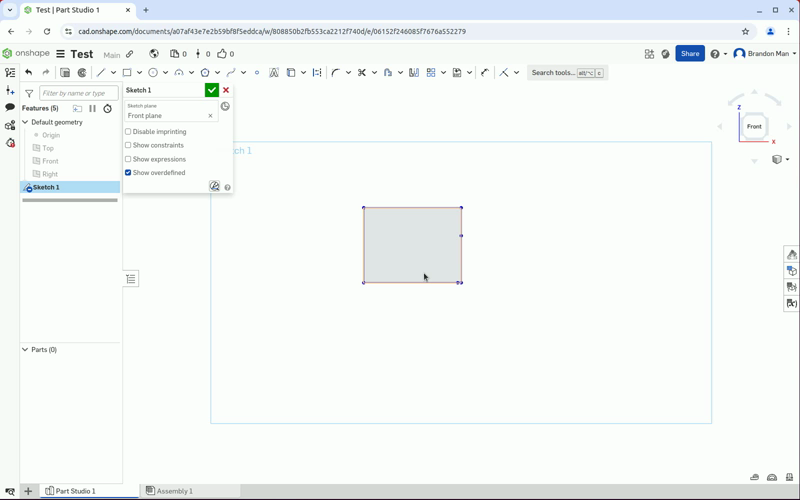
click(424, 272)
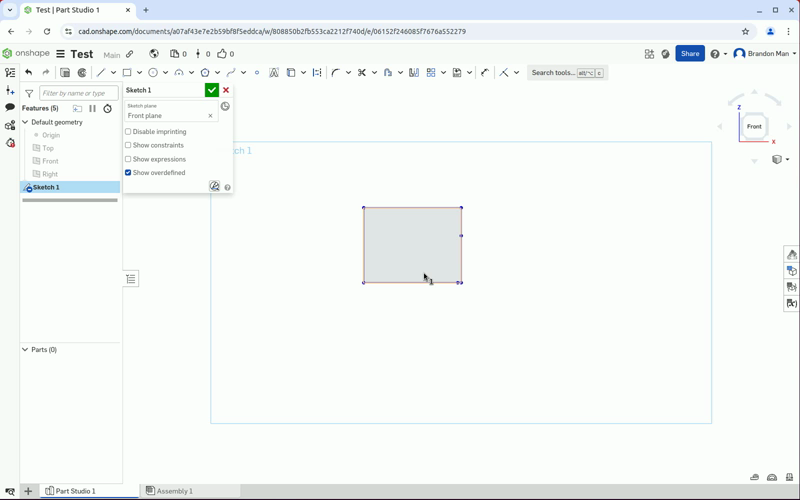
mouse_move(73, 352)
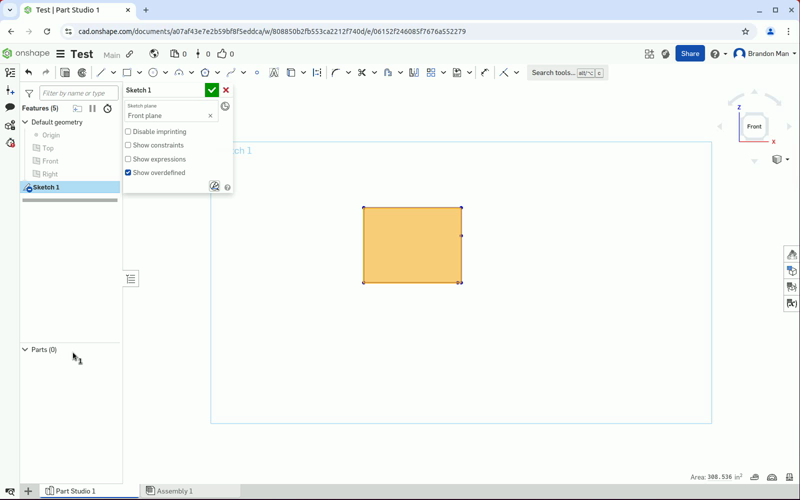
key(shift+y)
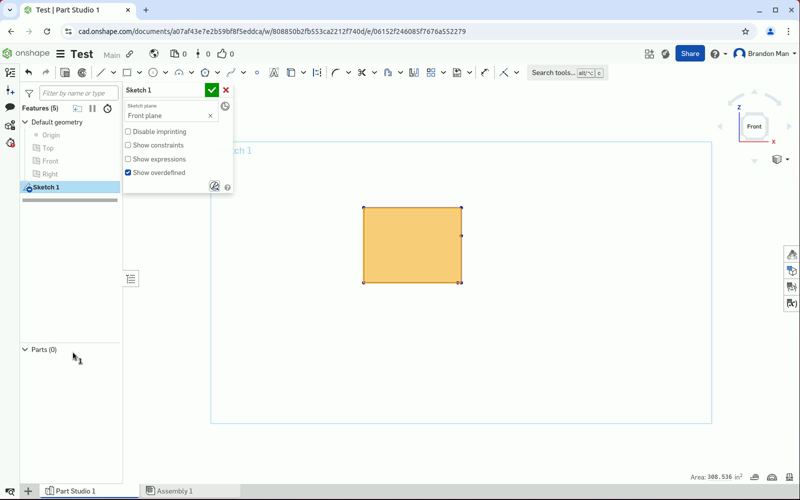
key(shift+e)
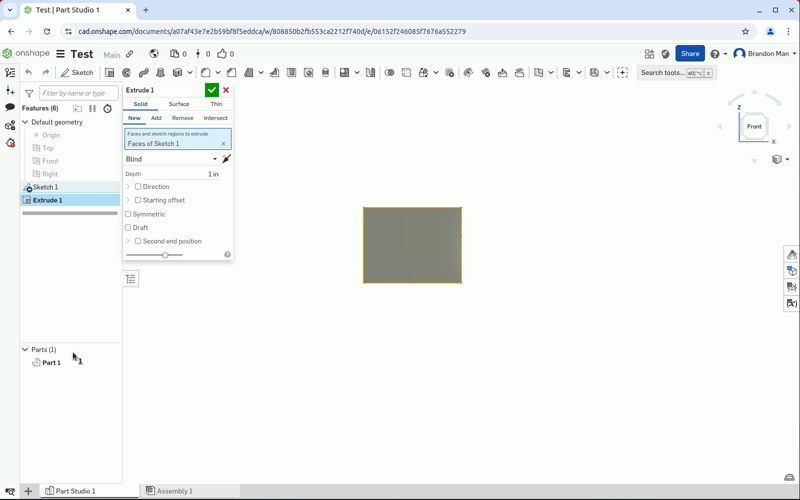
mouse_move(143, 106)
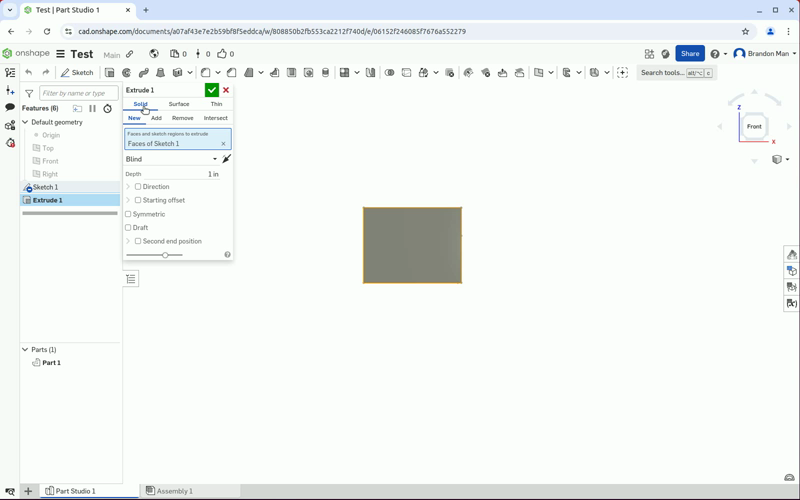
click(143, 106)
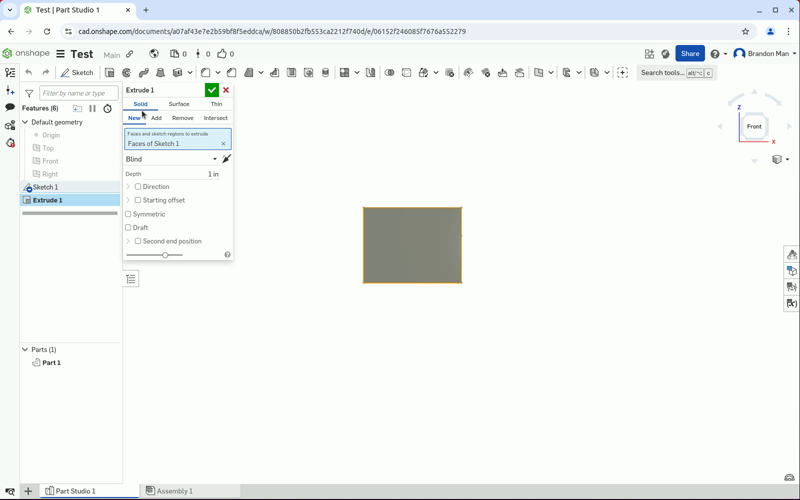
mouse_move(137, 120)
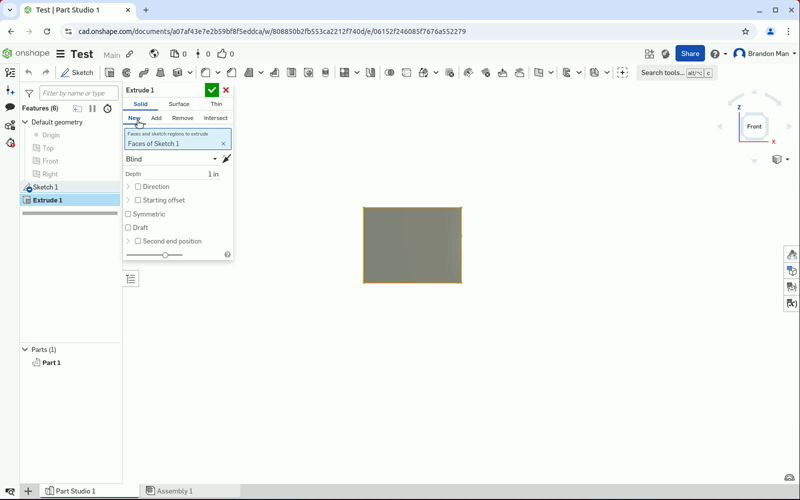
click(137, 120)
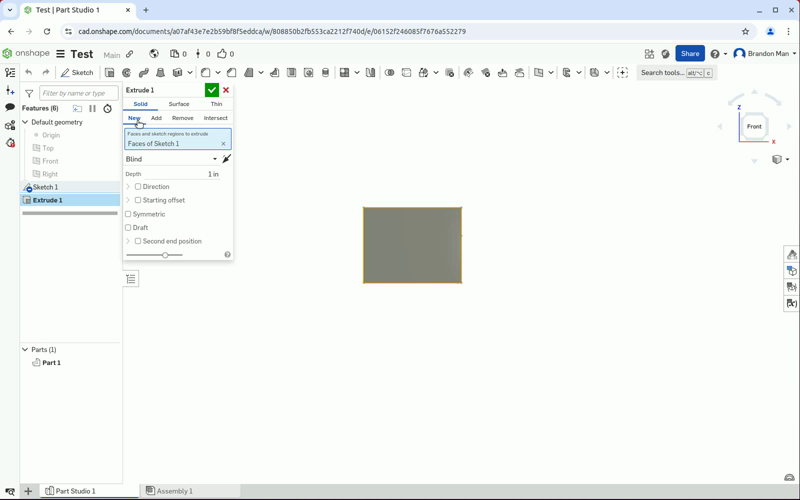
key(tab, 4)
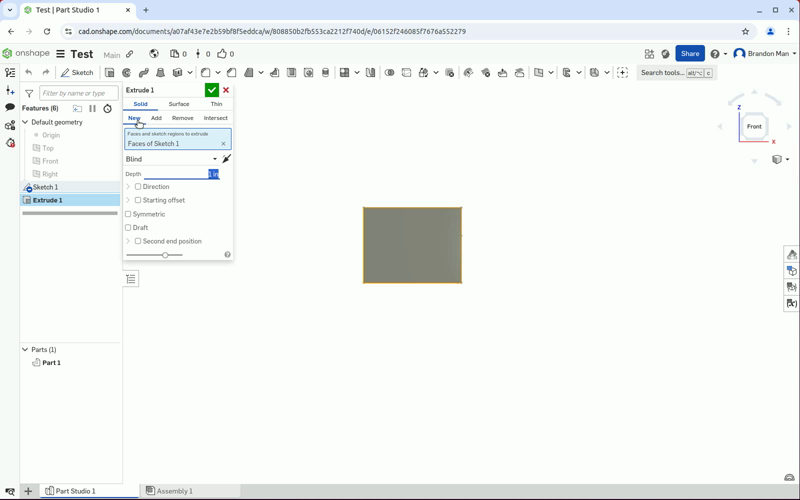
text(23.108)
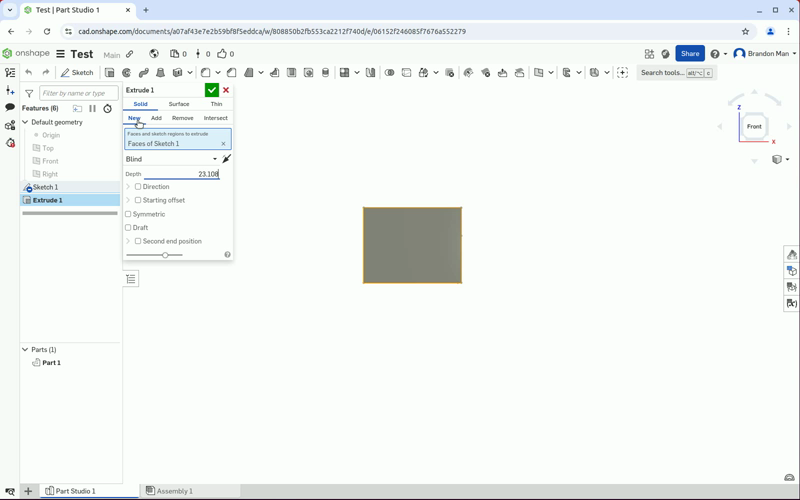
key(enter)
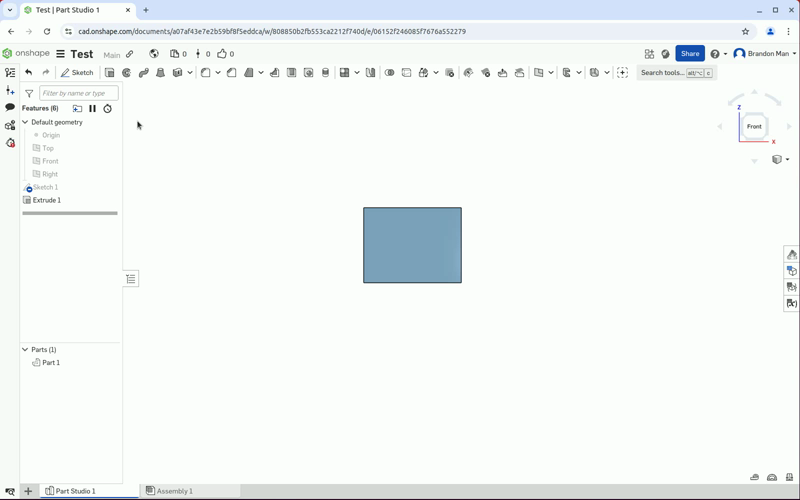
key(shift+h)
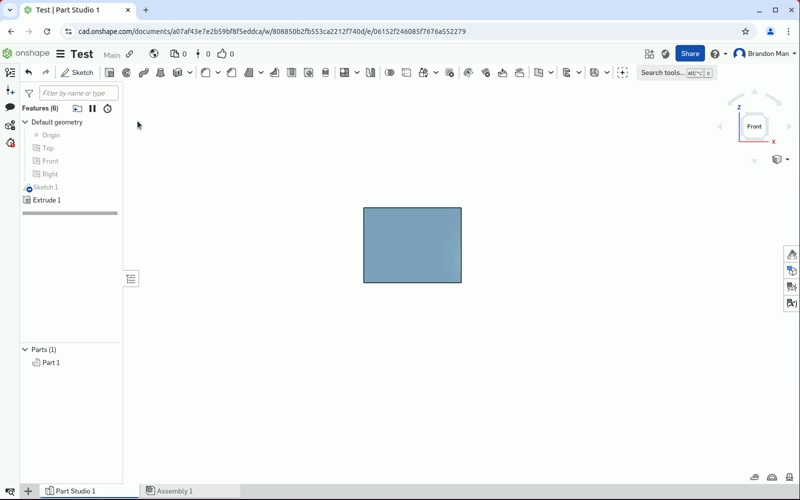
key(shift+h)
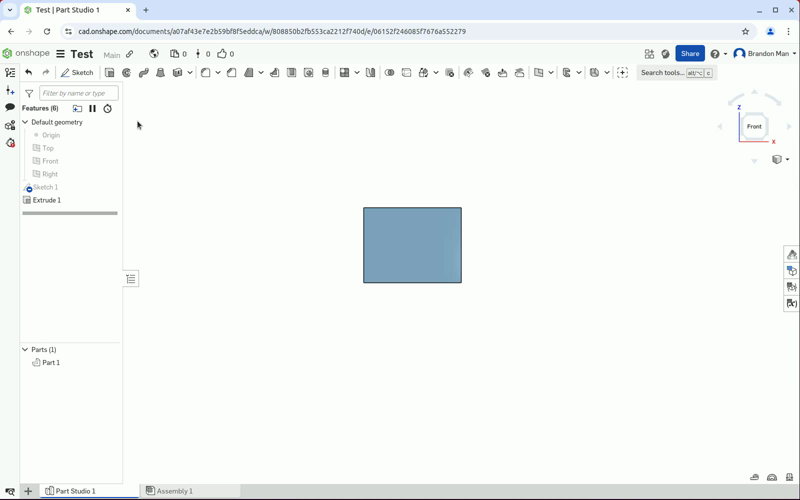
mouse_move(73, 189)
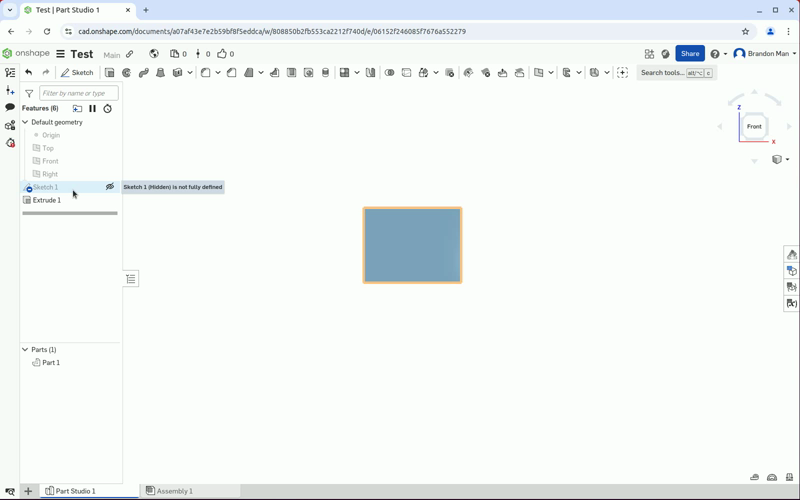
click(73, 189)
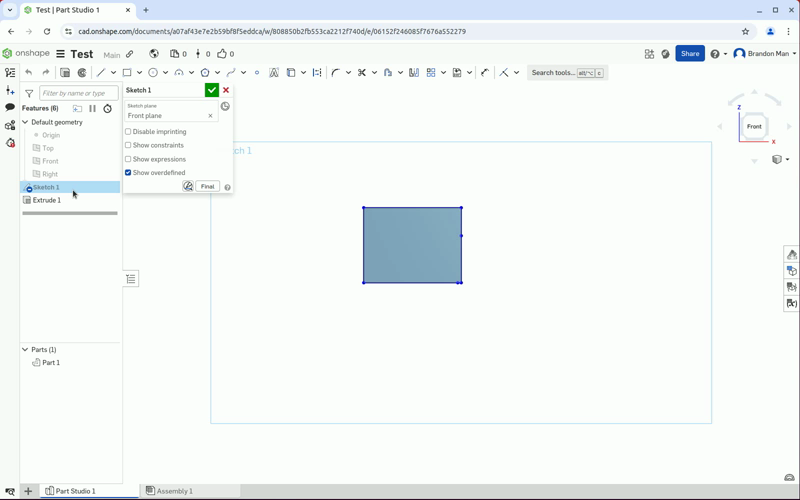
mouse_move(229, 92)
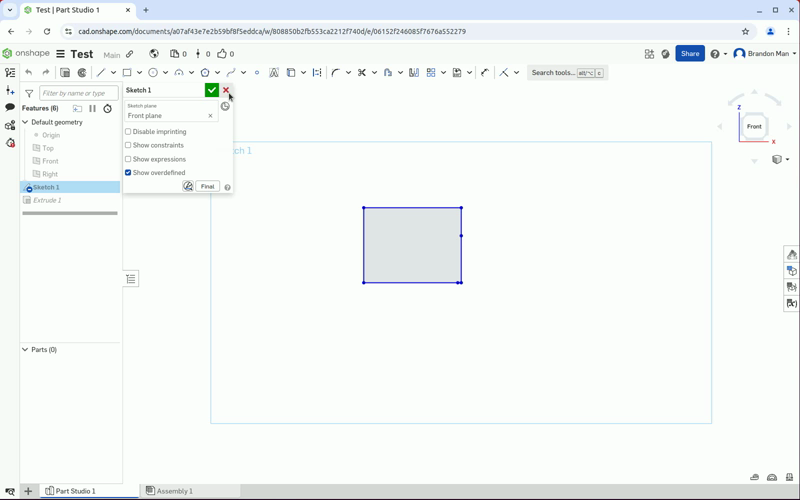
click(229, 92)
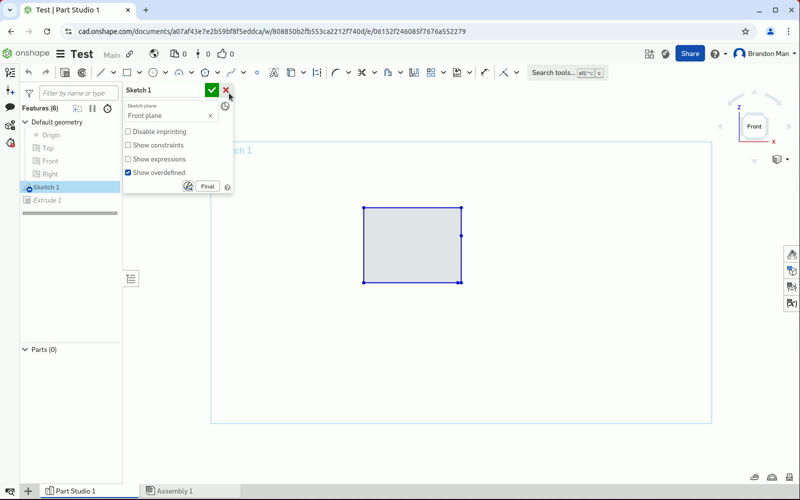
key(shift+s)
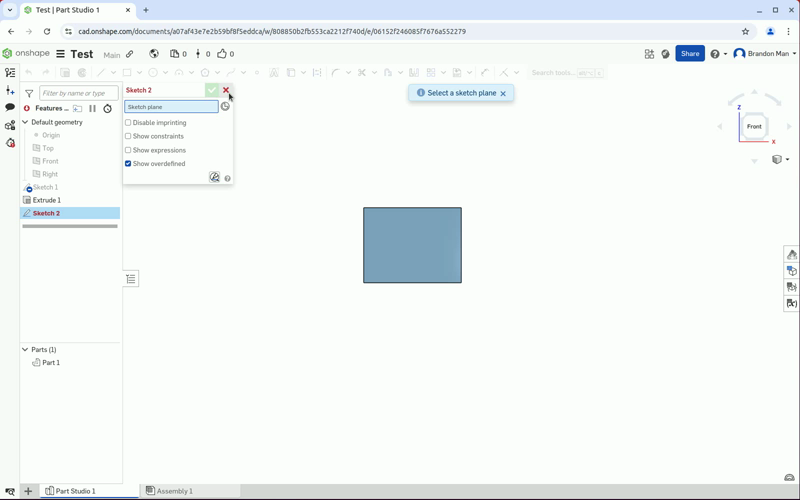
mouse_move(73, 163)
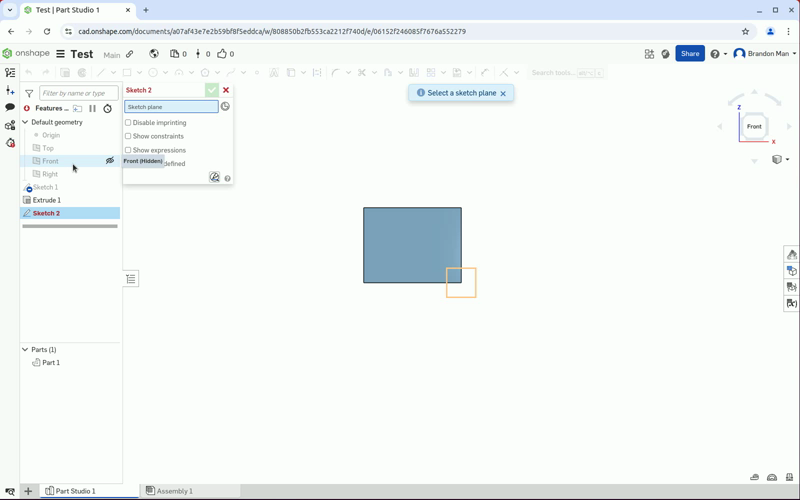
click(73, 163)
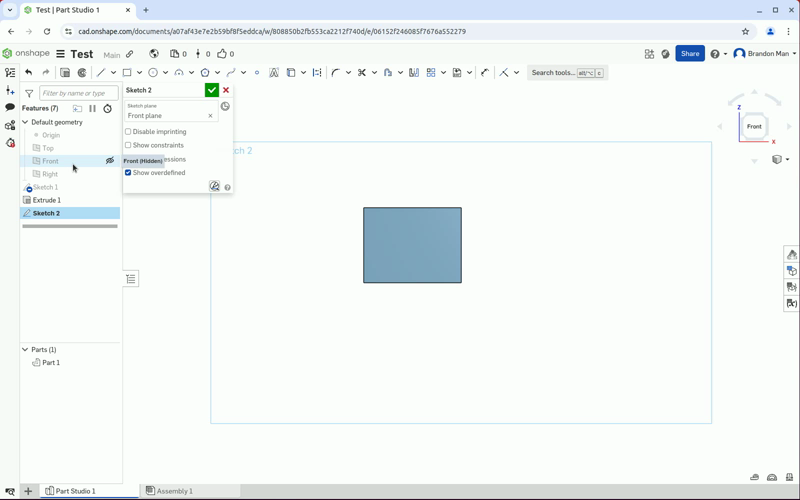
mouse_move(73, 352)
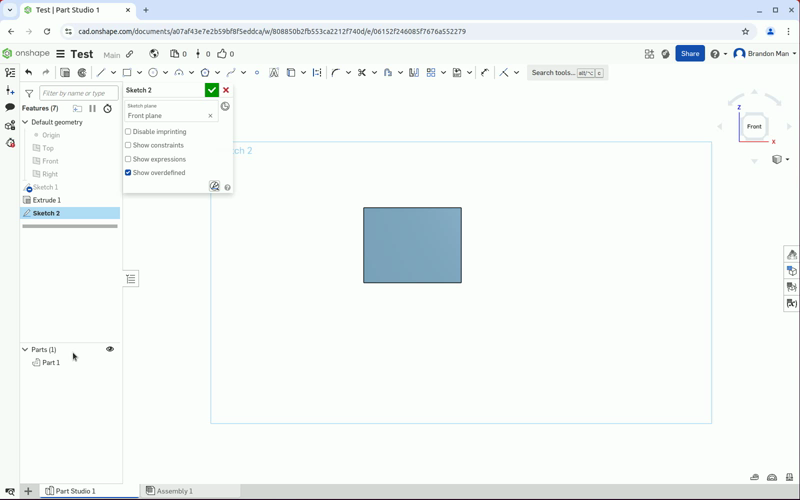
key(y)
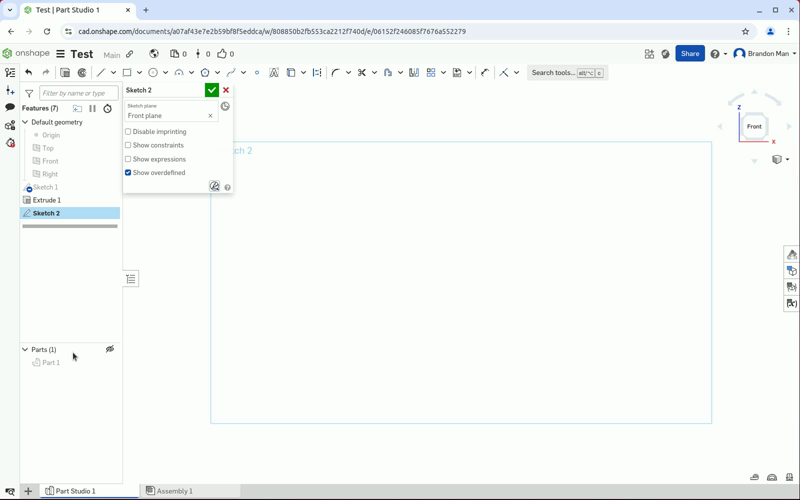
key(l)
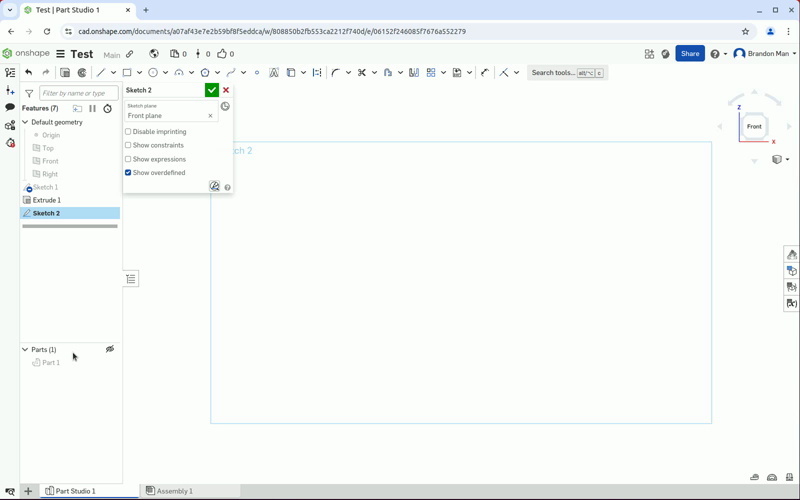
key_down(shift)
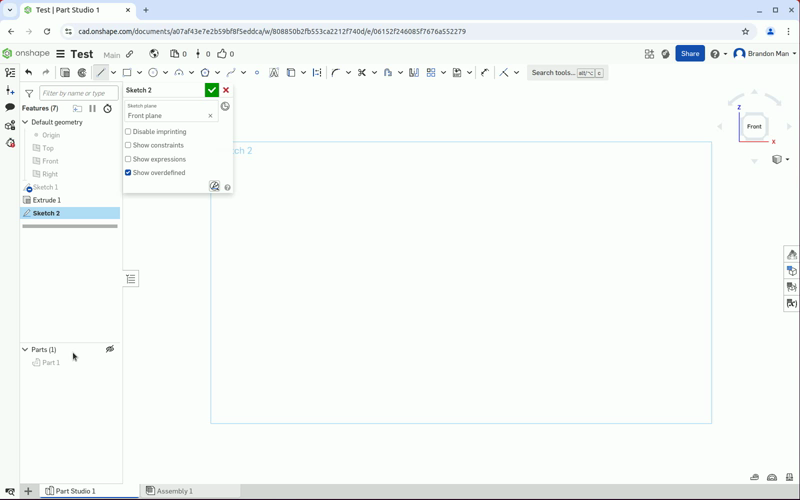
mouse_move(460, 282)
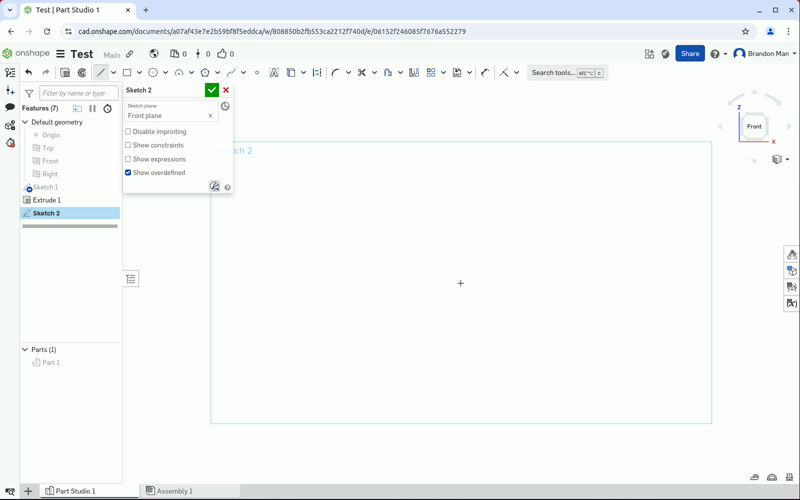
click(460, 282)
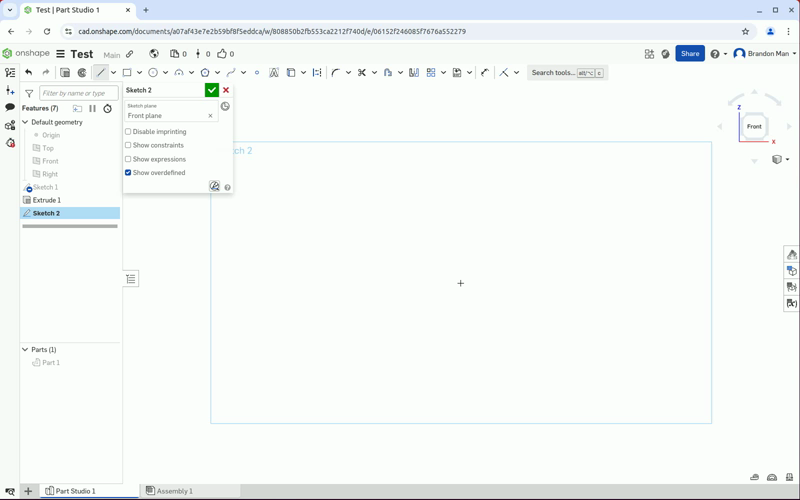
key_up(shift)
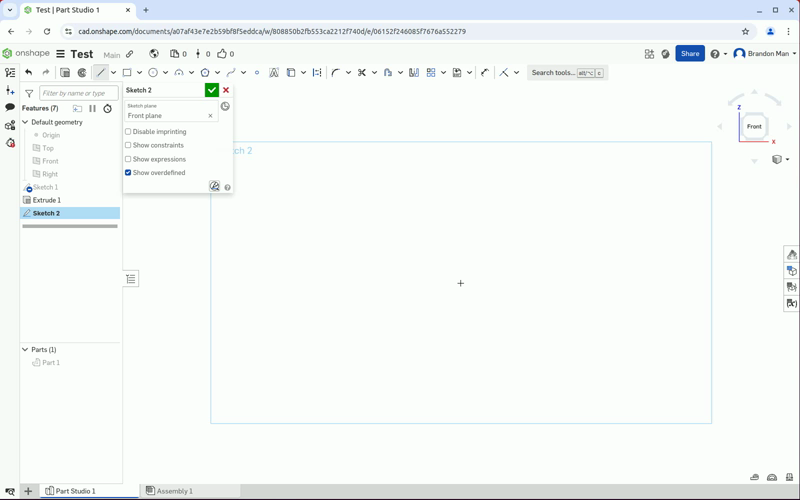
key_down(shift)
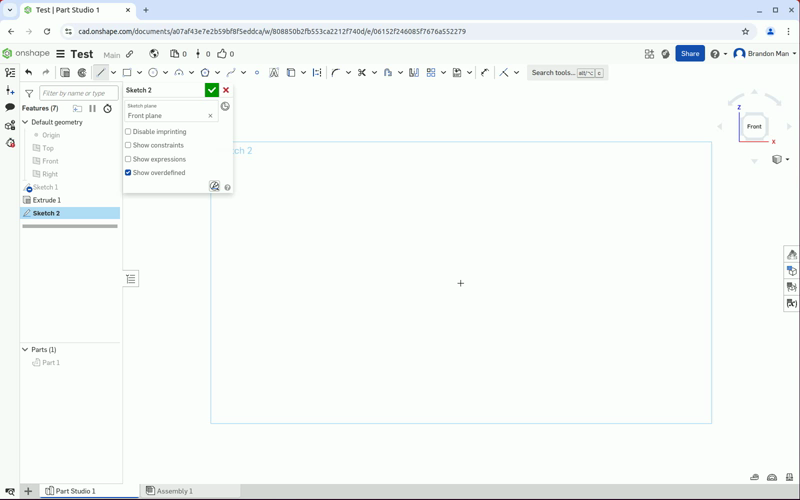
mouse_move(537, 282)
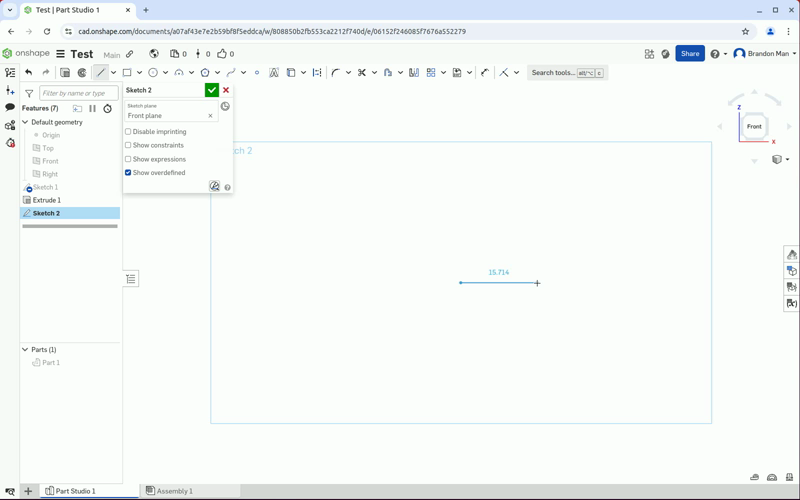
click(537, 282)
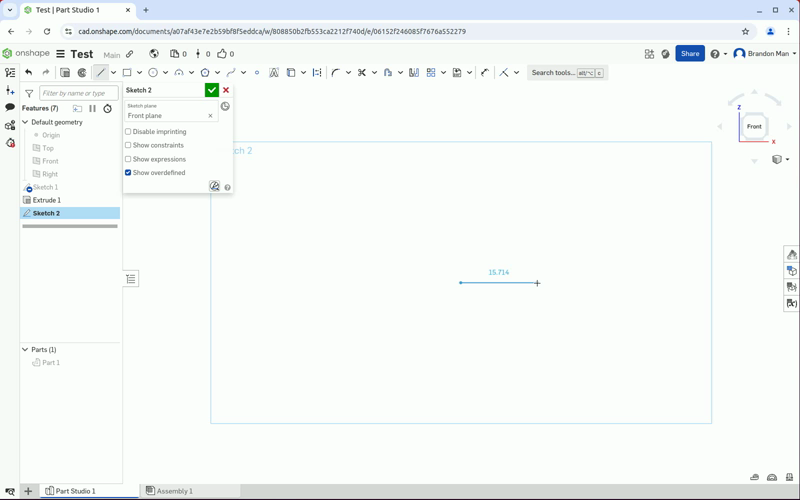
key_up(shift)
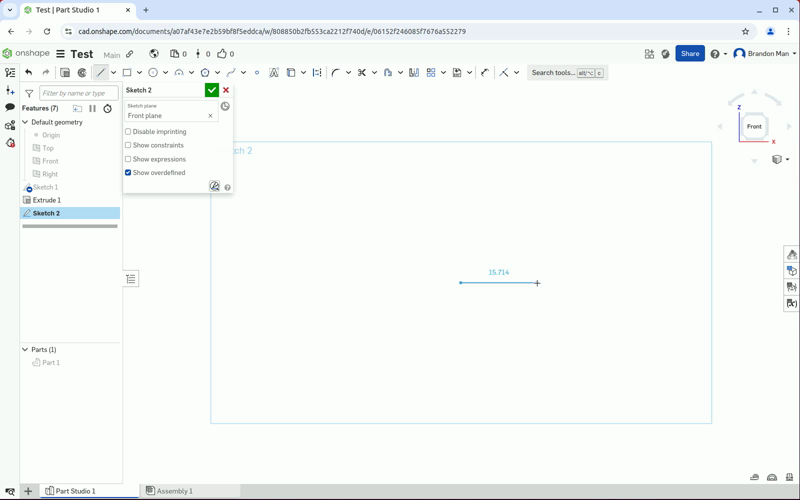
key_down(shift)
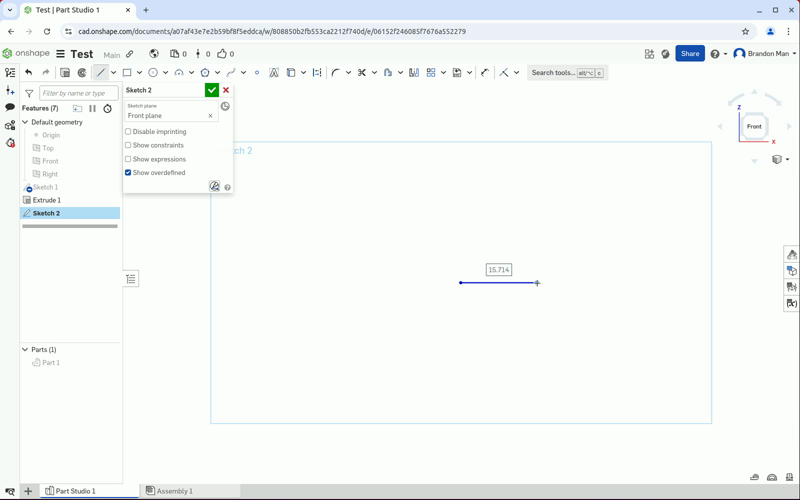
mouse_move(460, 235)
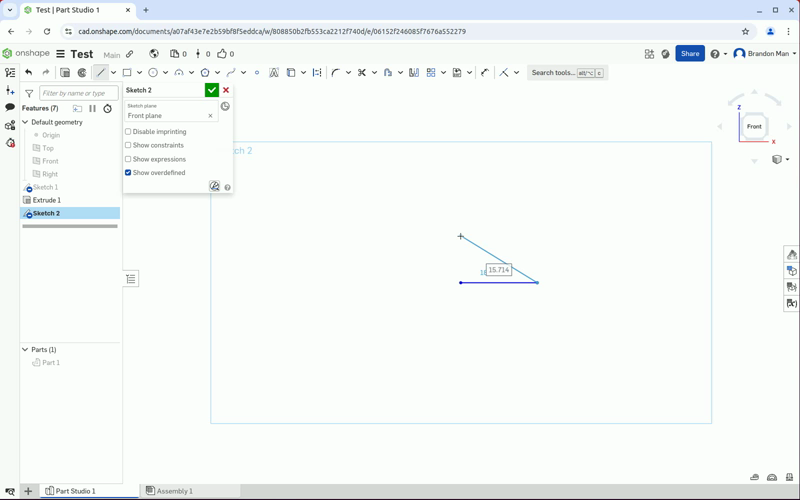
click(460, 235)
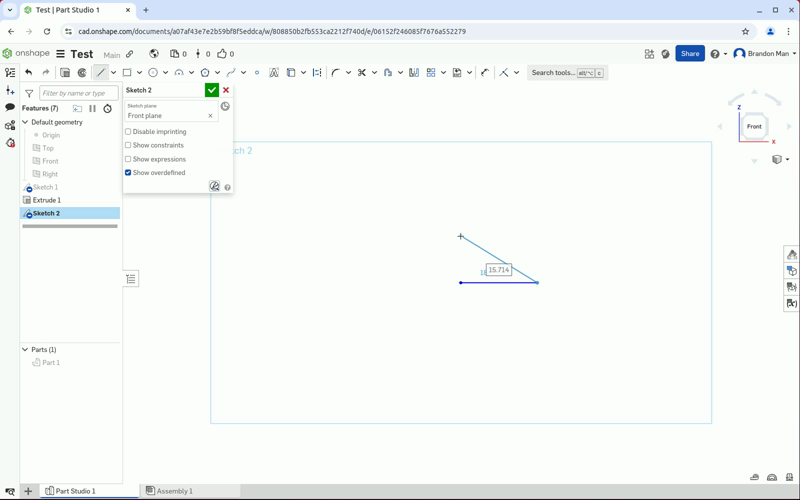
key_up(shift)
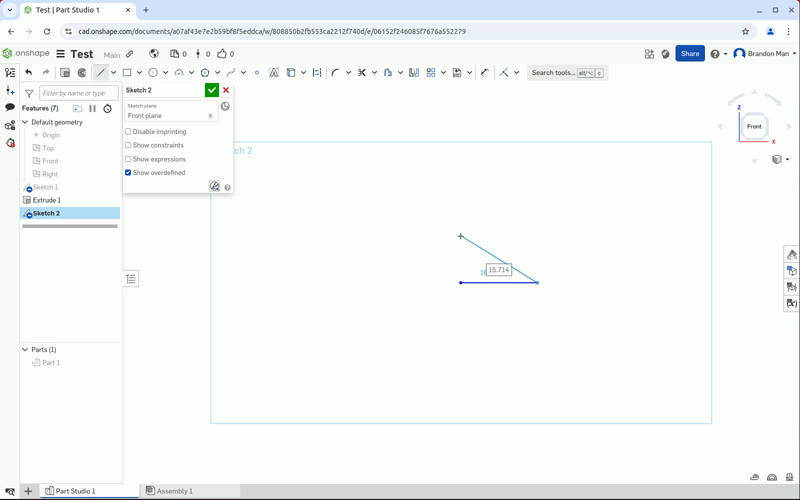
mouse_move(490, 235)
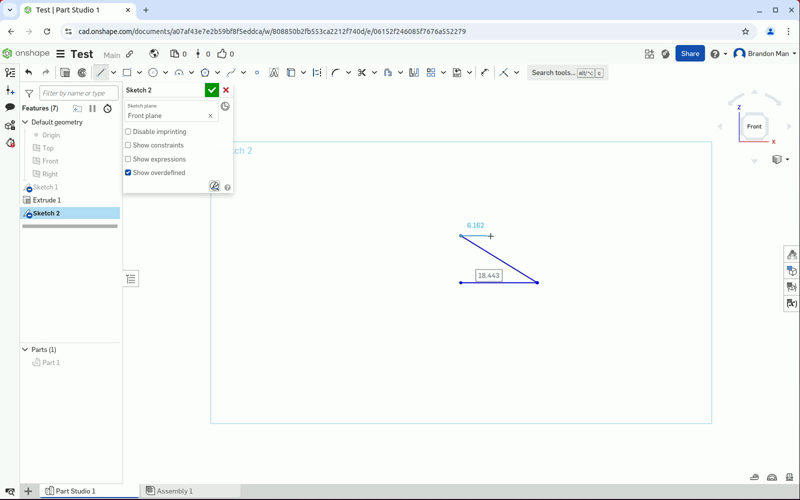
key_down(shift)
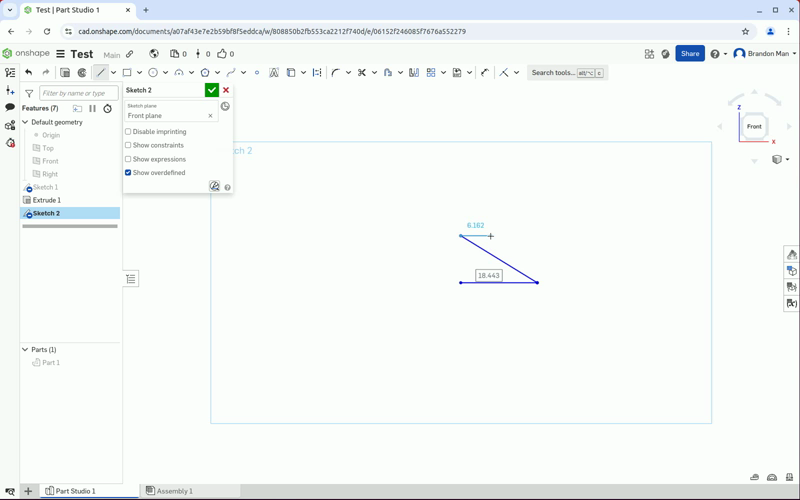
mouse_move(460, 282)
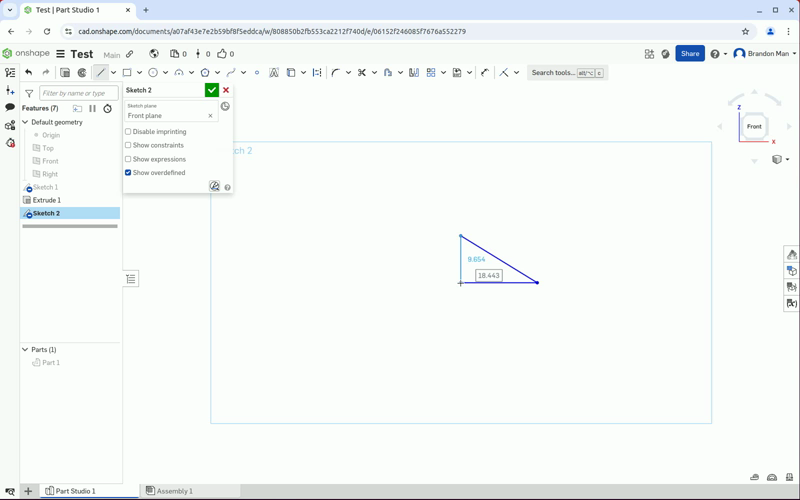
key_up(shift)
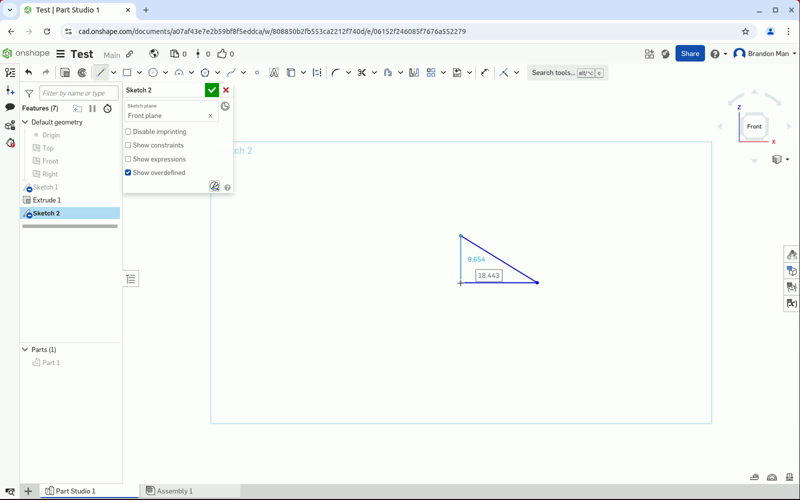
click(460, 282)
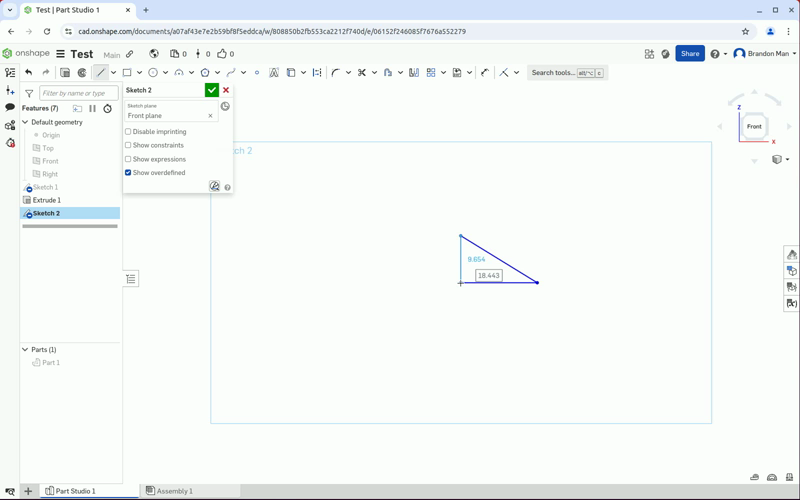
key(esc)
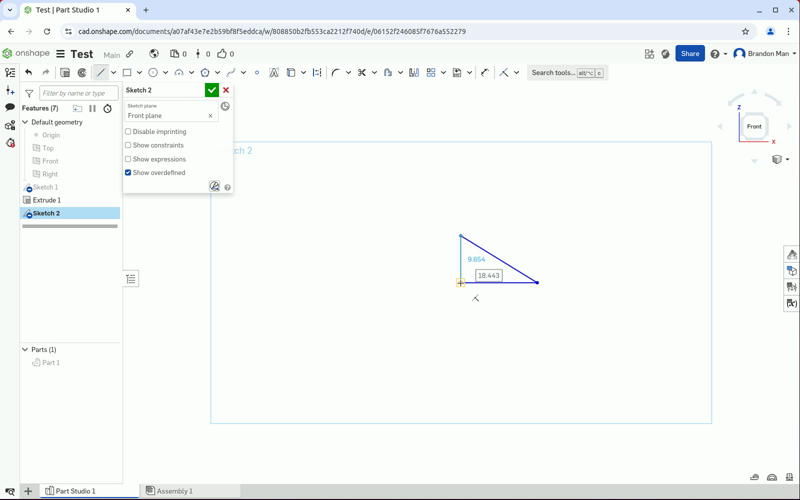
mouse_move(485, 254)
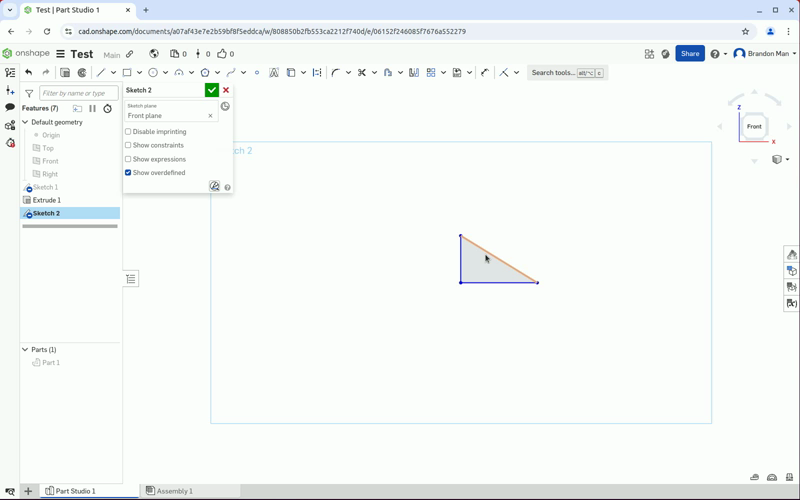
click(485, 254)
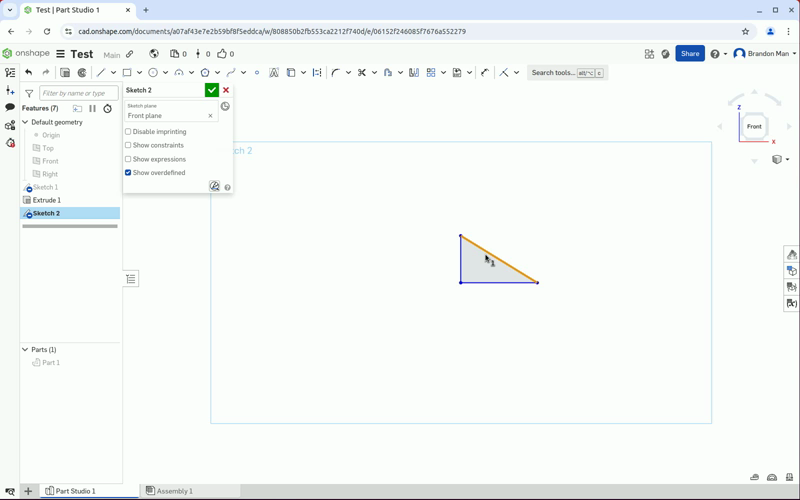
mouse_move(73, 352)
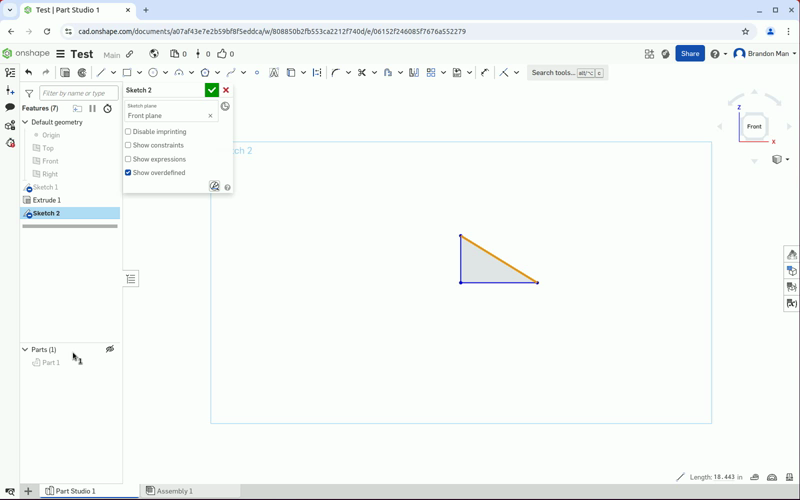
key(shift+y)
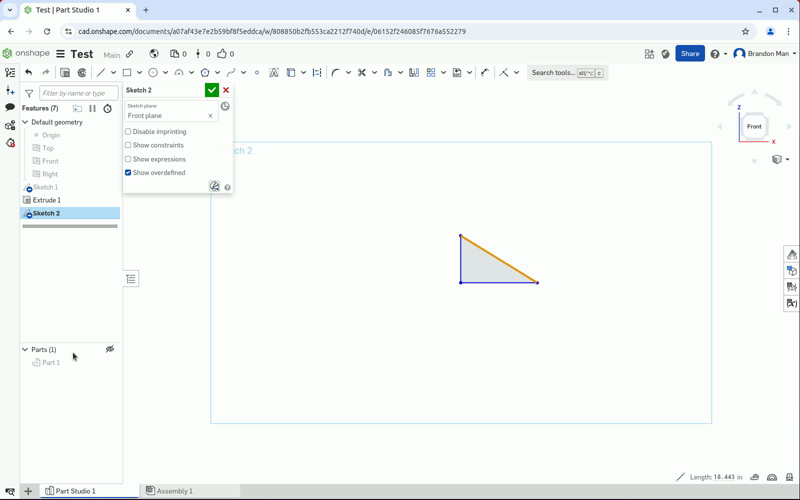
key(shift+e)
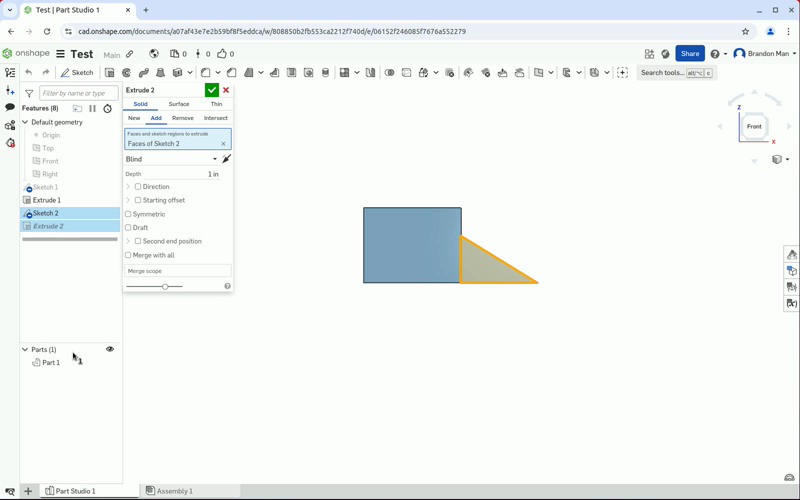
mouse_move(143, 106)
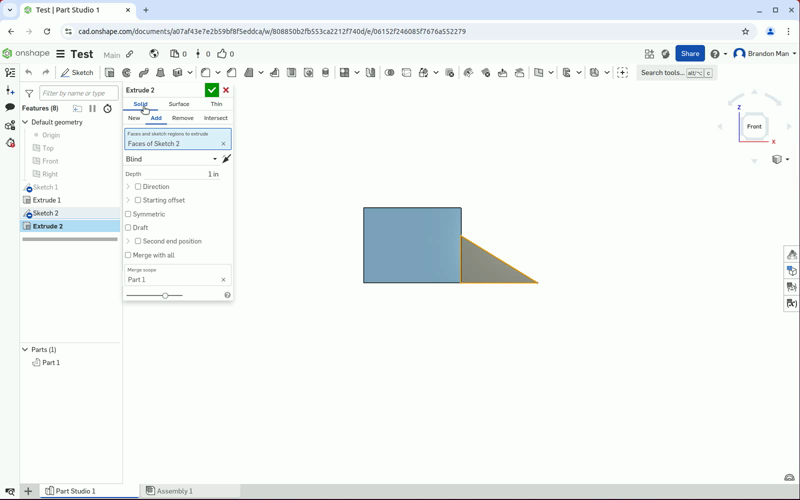
click(143, 106)
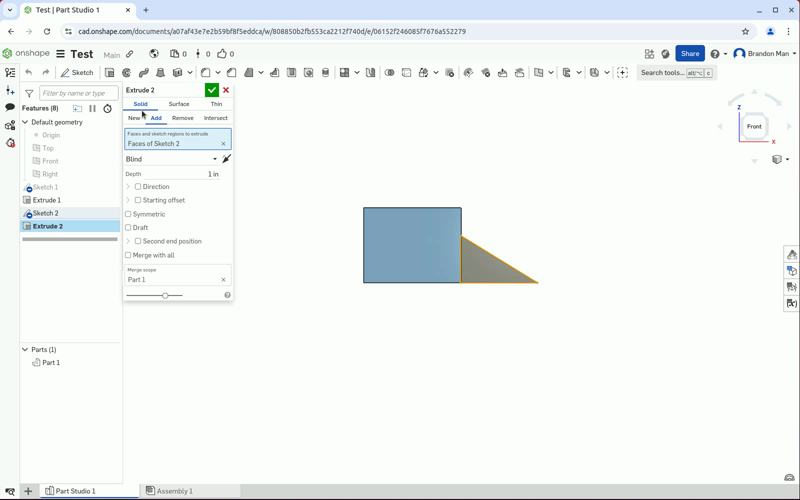
mouse_move(137, 120)
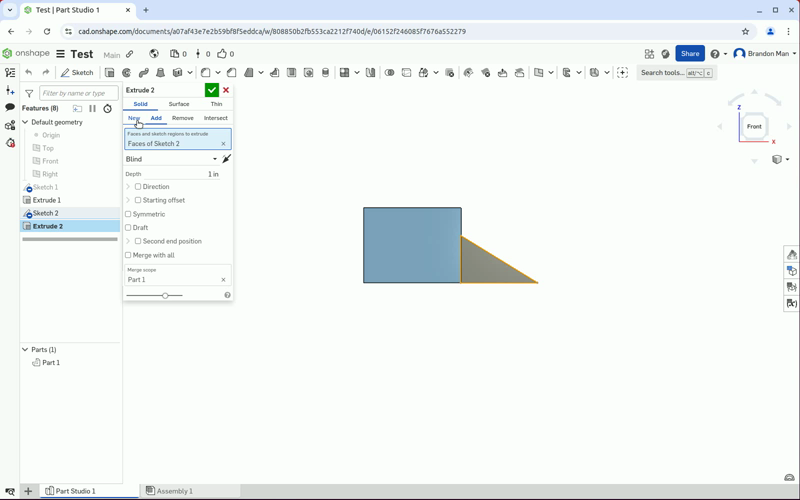
click(137, 120)
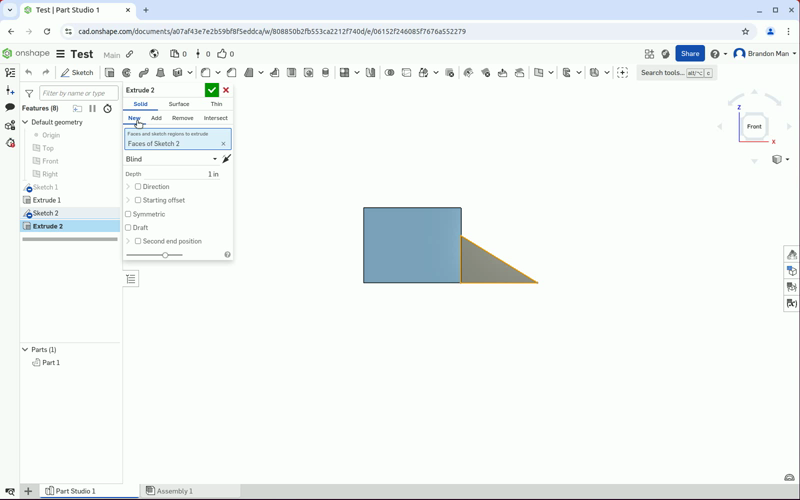
key(tab, 4)
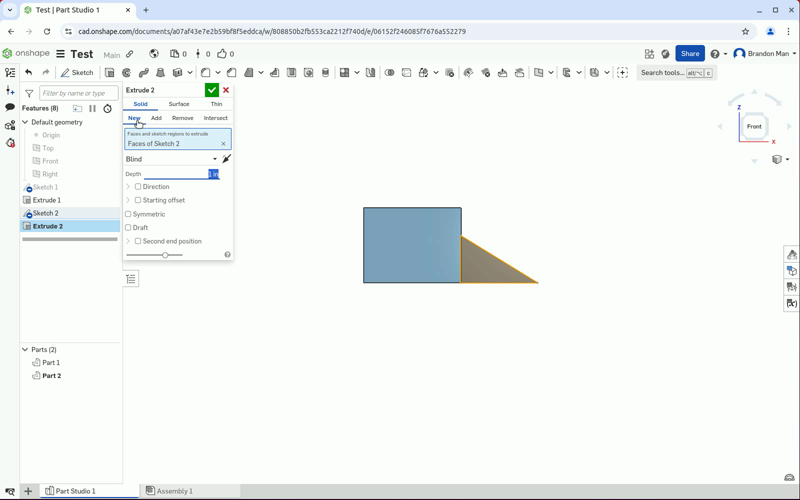
text(23.108)
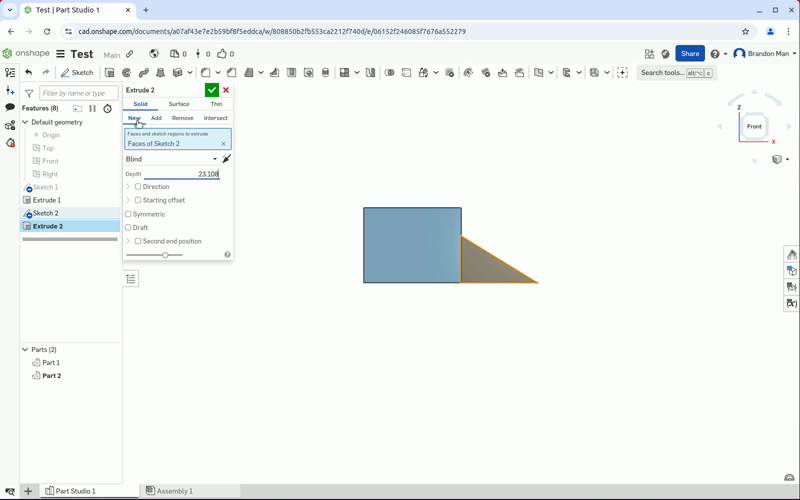
key(enter)
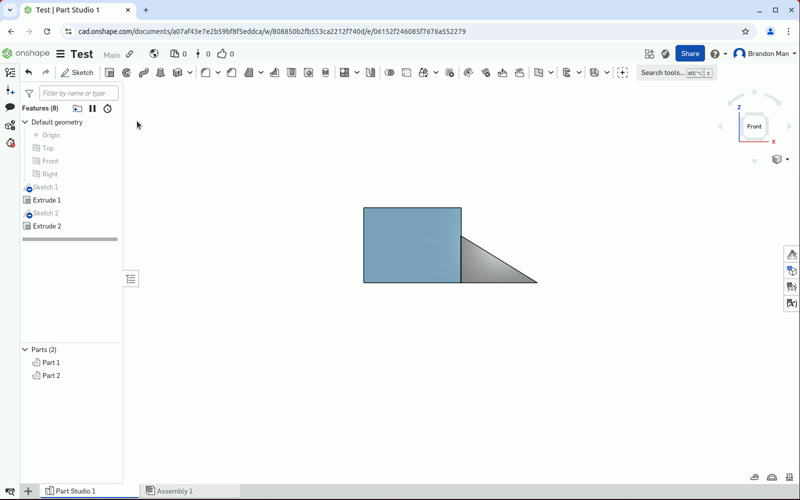
key(shift+h)
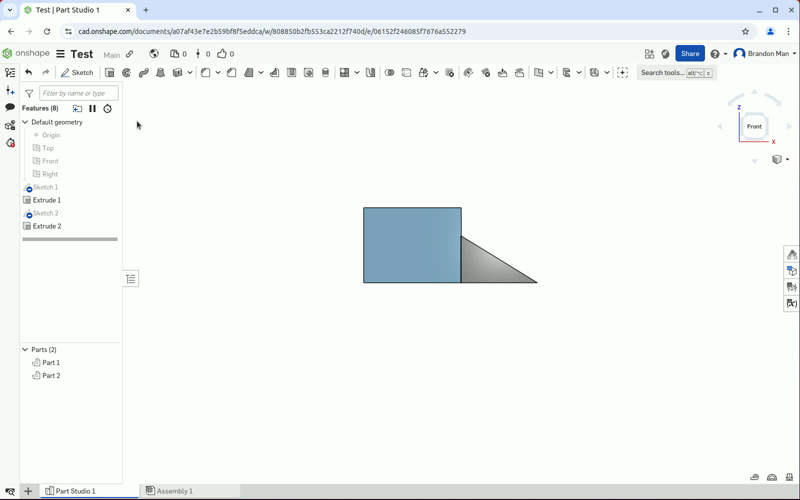
key(shift+h)
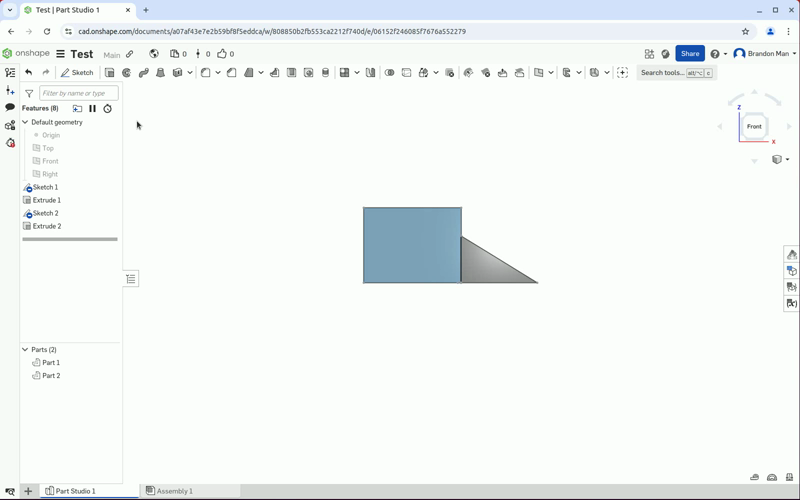
key(shift+7)
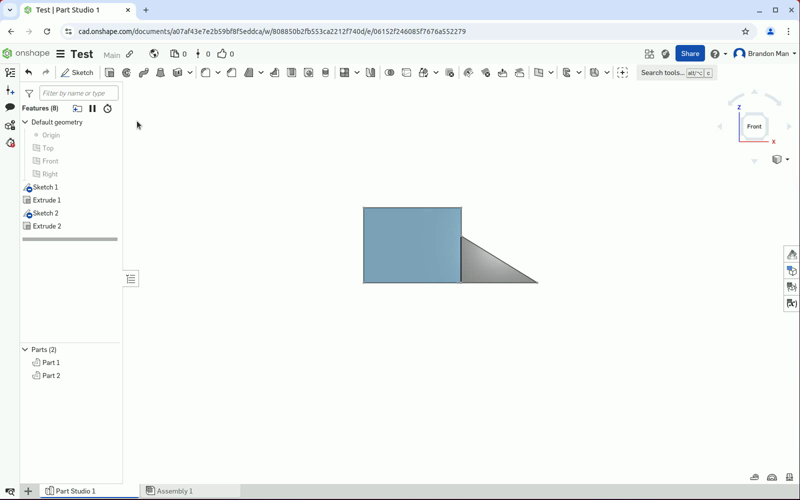
key(left, 2)
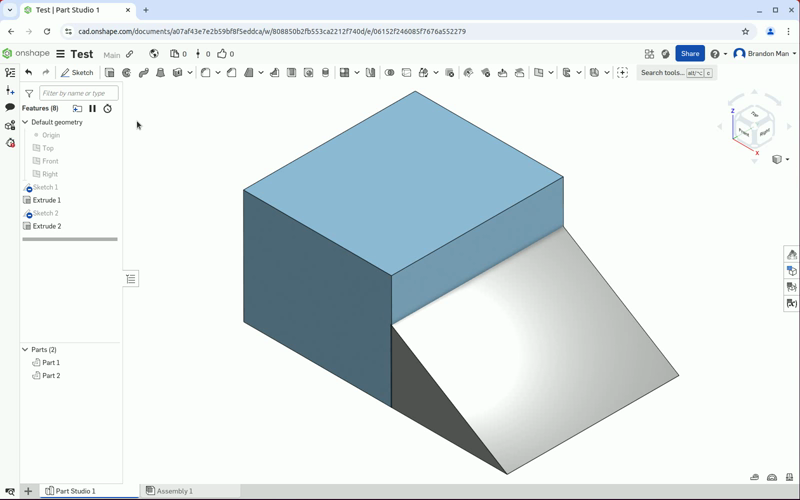
key(down, 2)
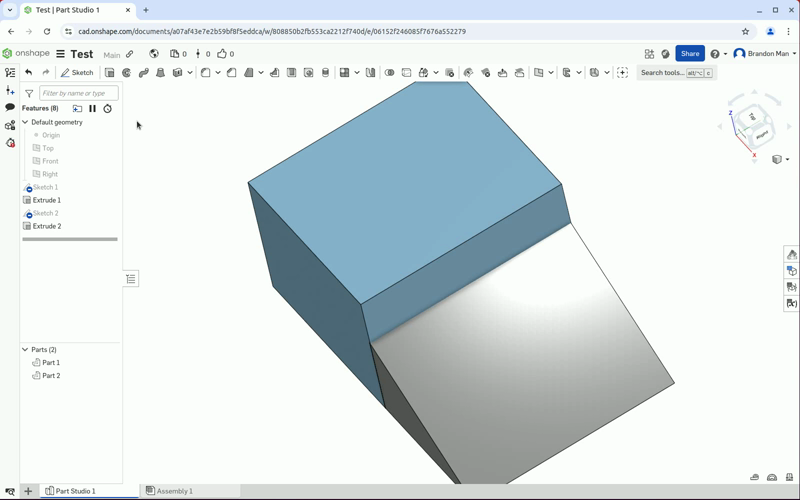
key(up, 2)
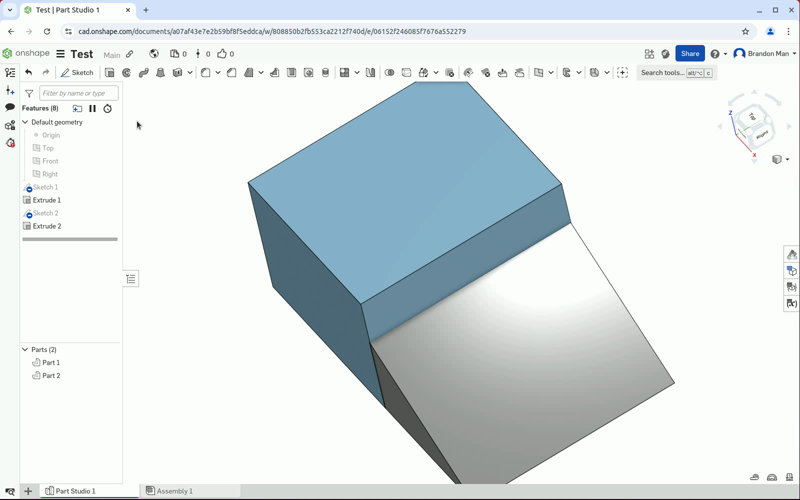
key(right, 2)
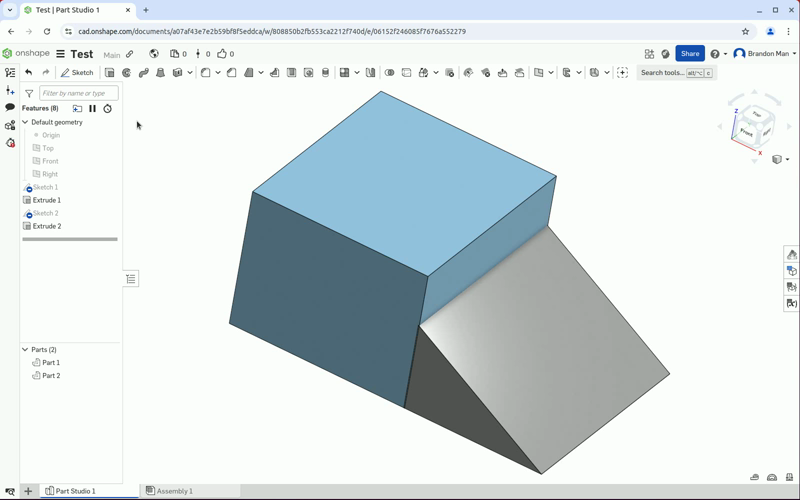
mouse_move(73, 189)
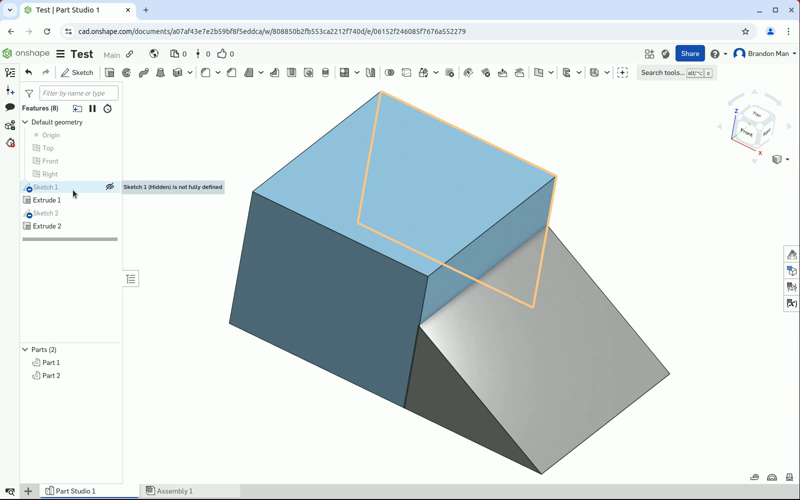
click(73, 189)